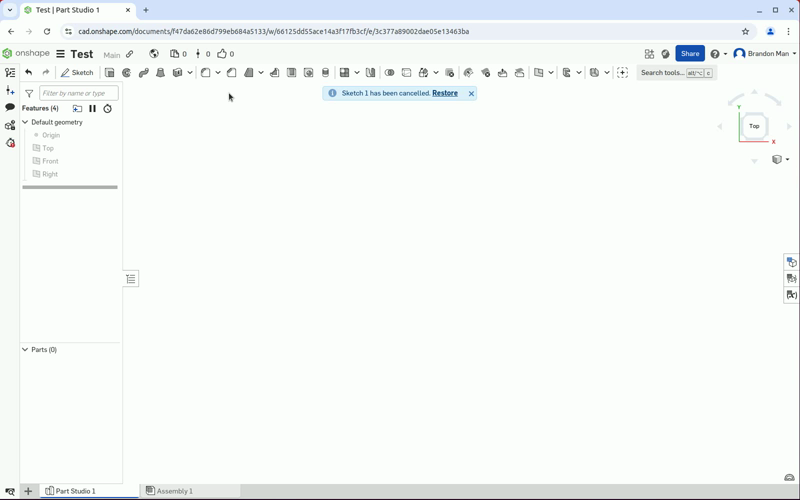
key(shift+h)
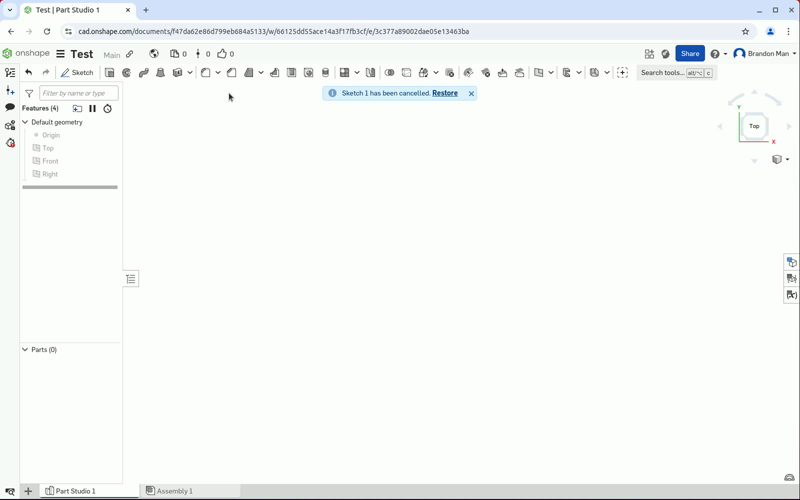
key(shift+s)
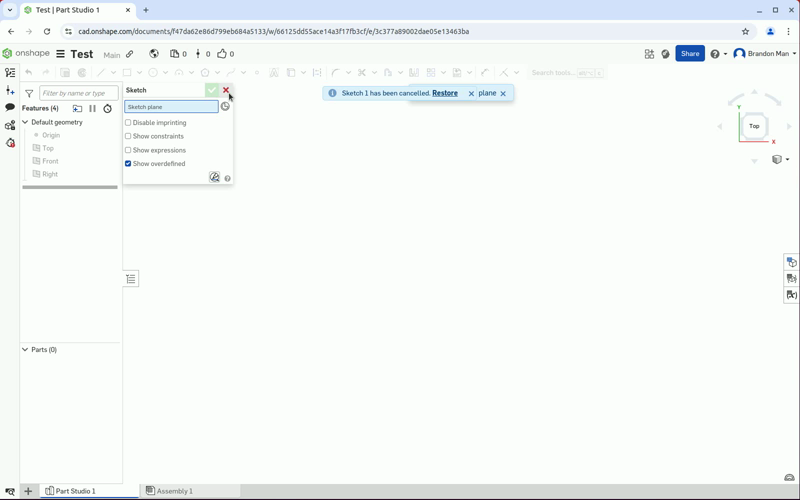
mouse_move(73, 150)
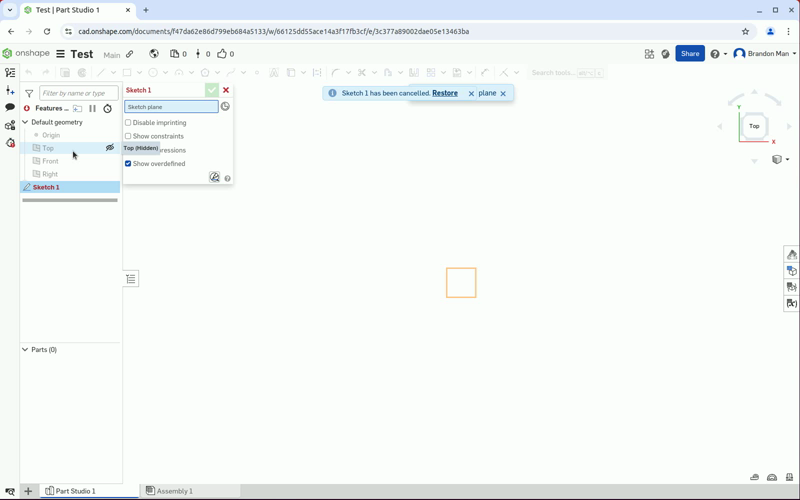
click(73, 150)
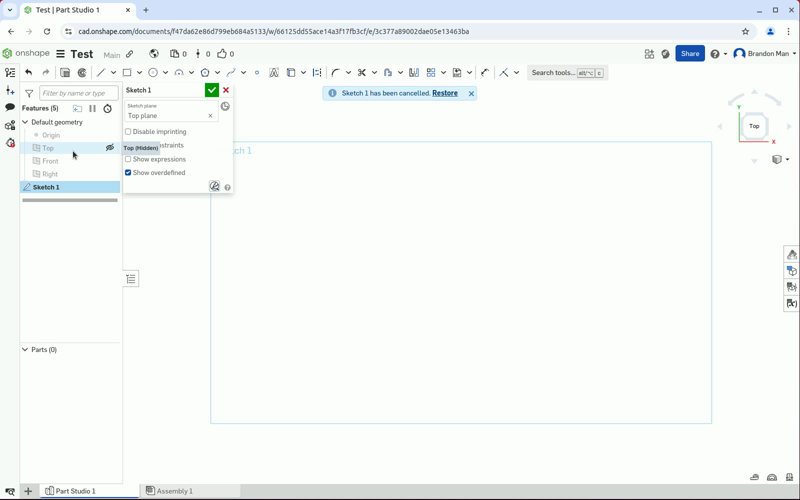
mouse_move(73, 352)
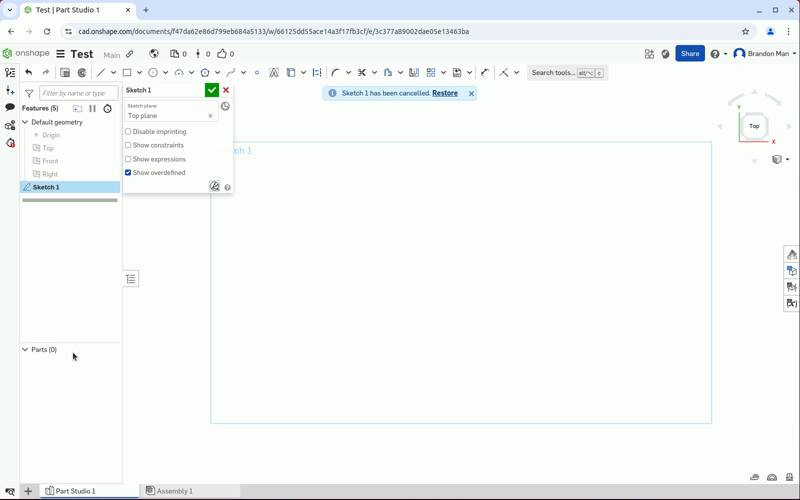
key(y)
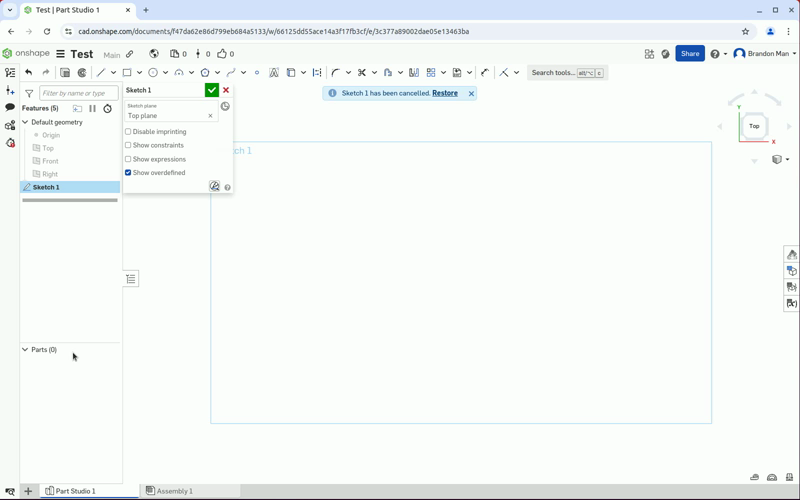
key(l)
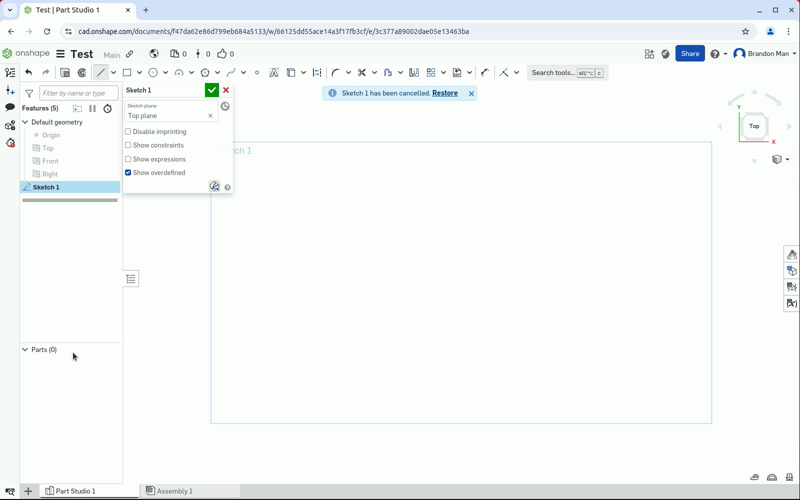
key_down(shift)
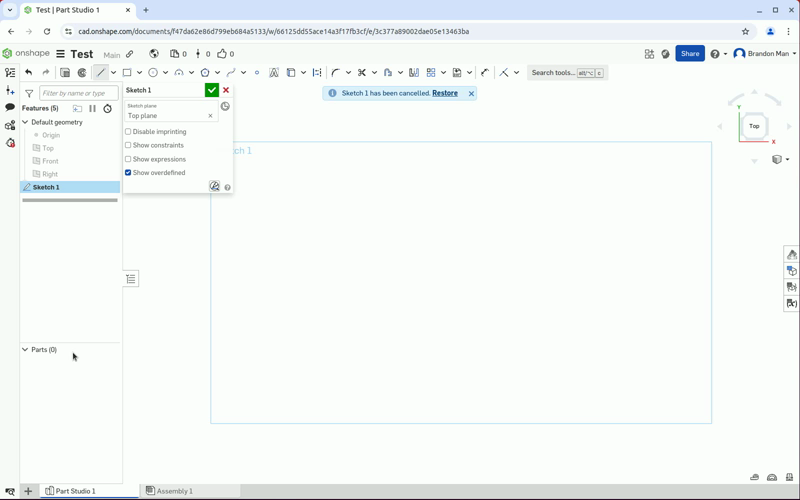
mouse_move(376, 367)
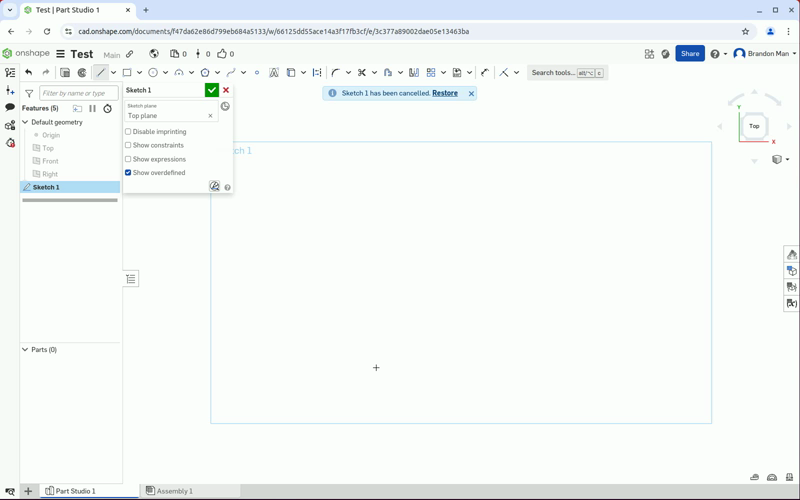
click(376, 367)
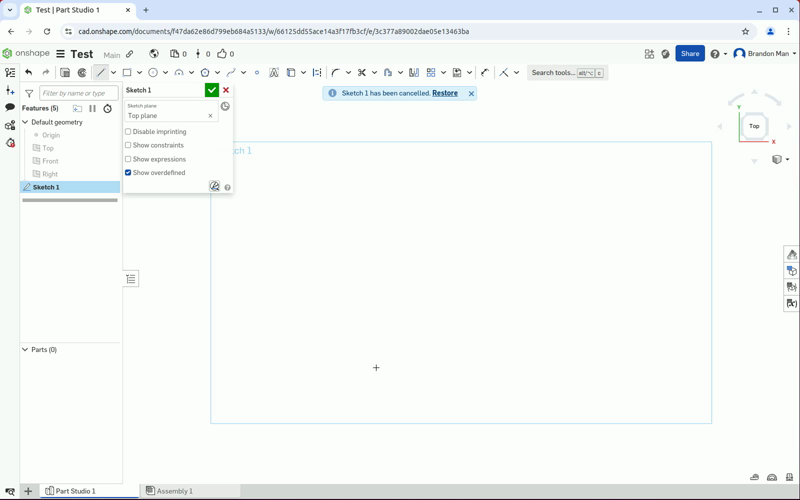
key_up(shift)
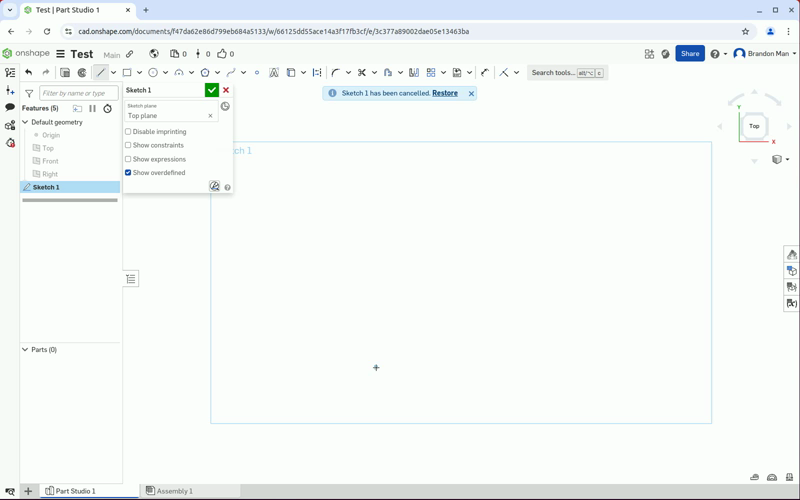
key_down(shift)
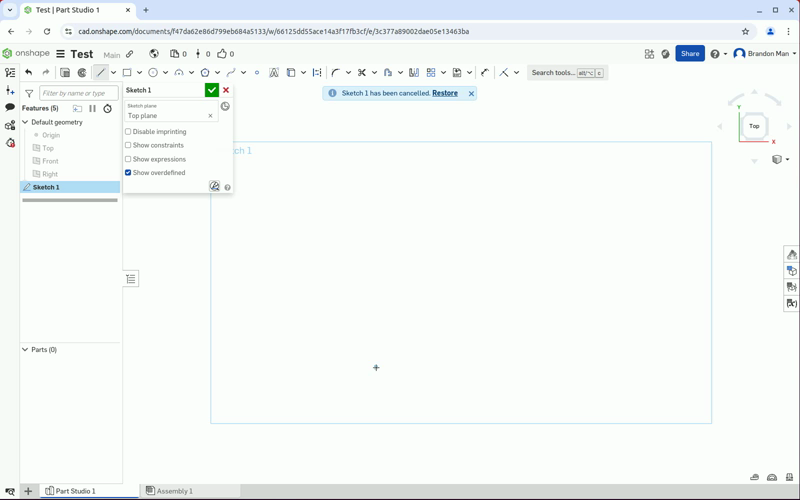
mouse_move(544, 367)
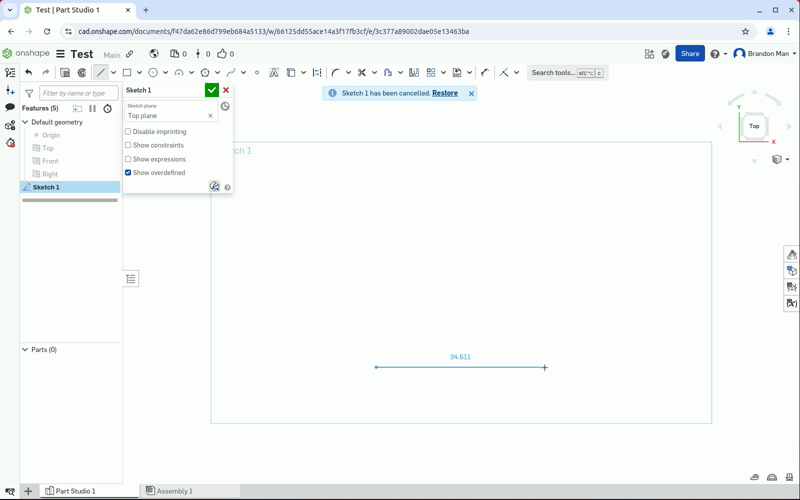
click(544, 367)
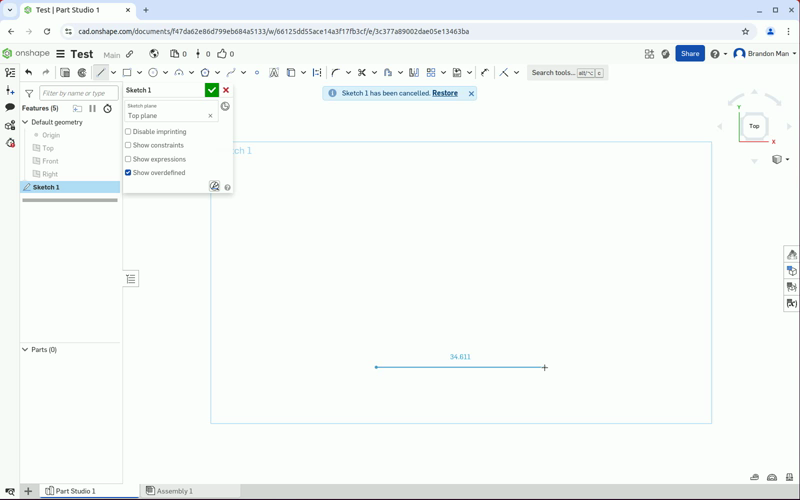
key_up(shift)
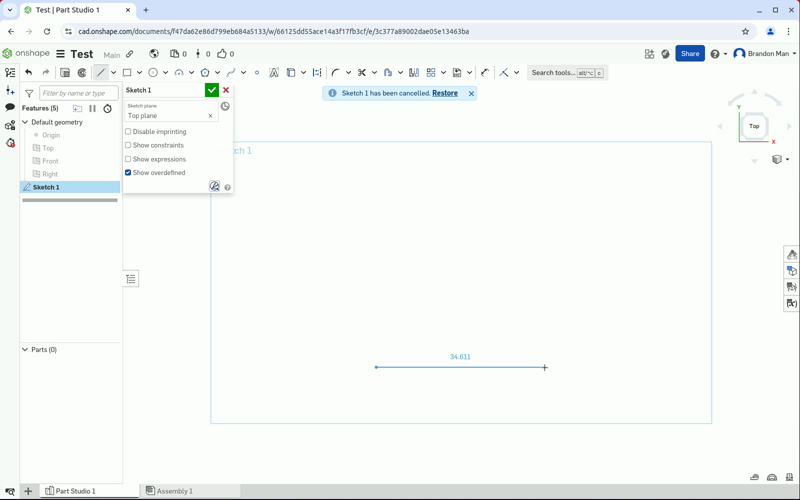
key_down(shift)
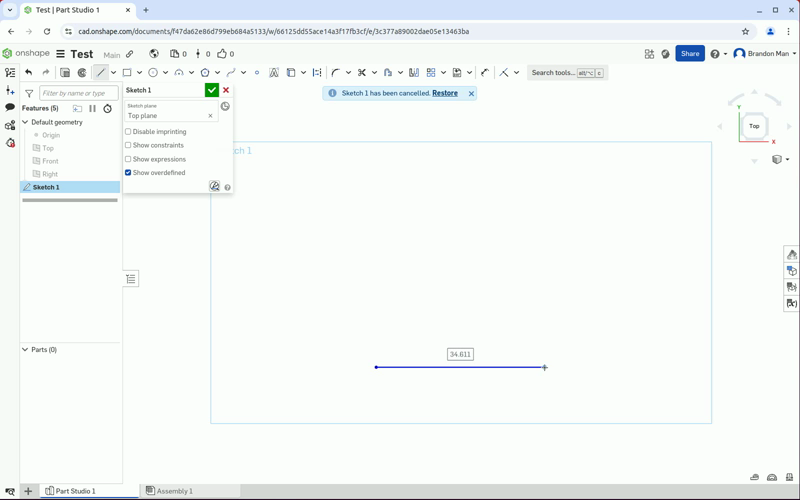
mouse_move(544, 198)
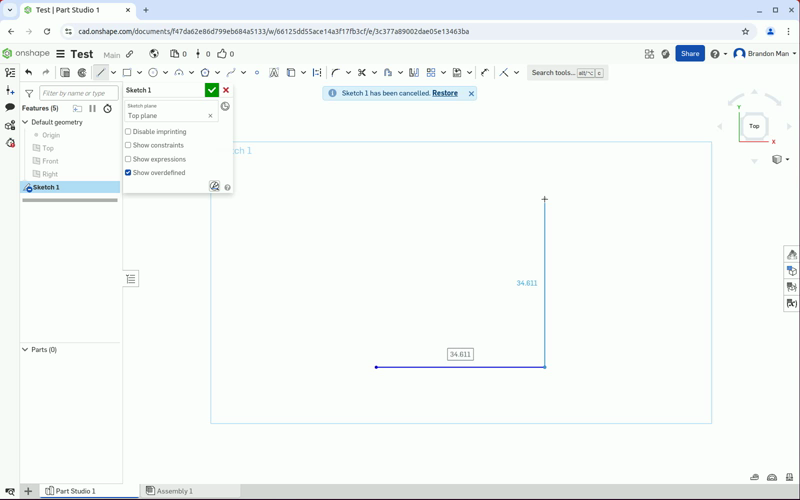
click(544, 198)
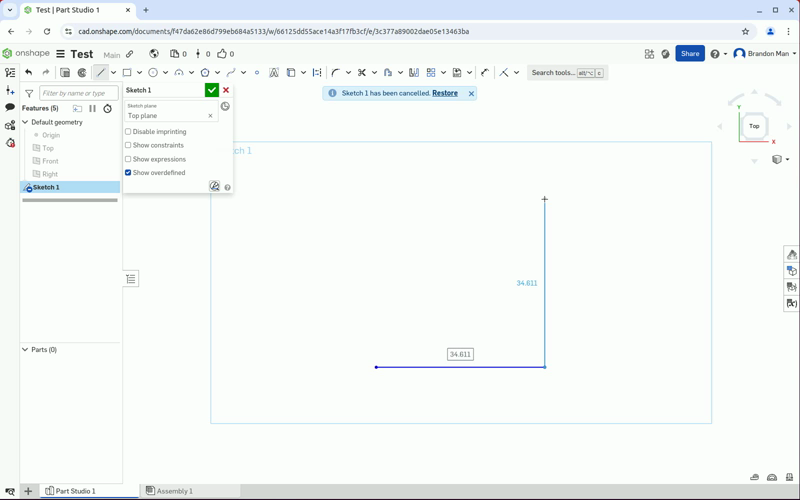
key_up(shift)
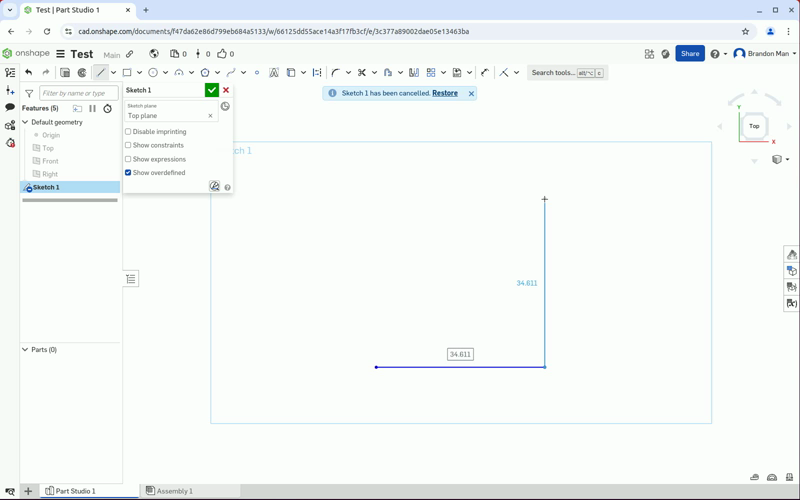
key_down(shift)
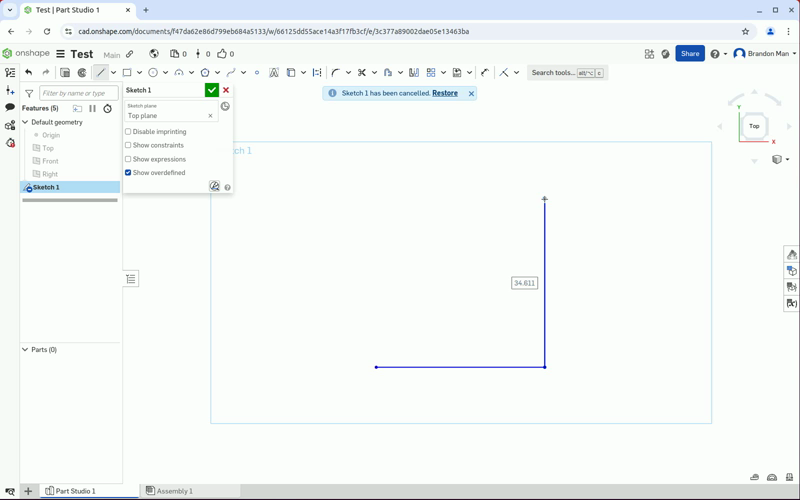
mouse_move(376, 198)
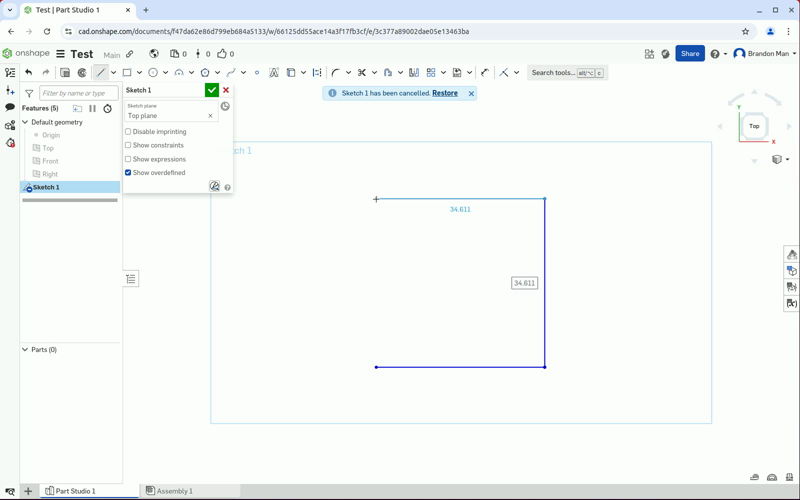
click(376, 198)
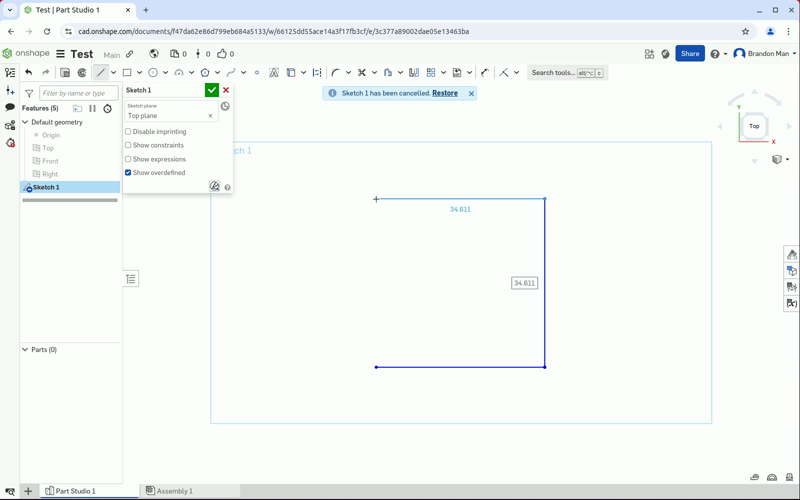
key_up(shift)
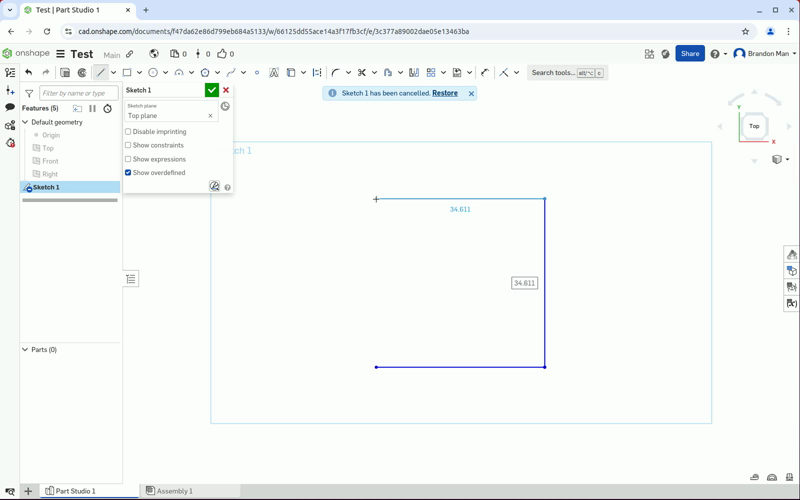
key_down(shift)
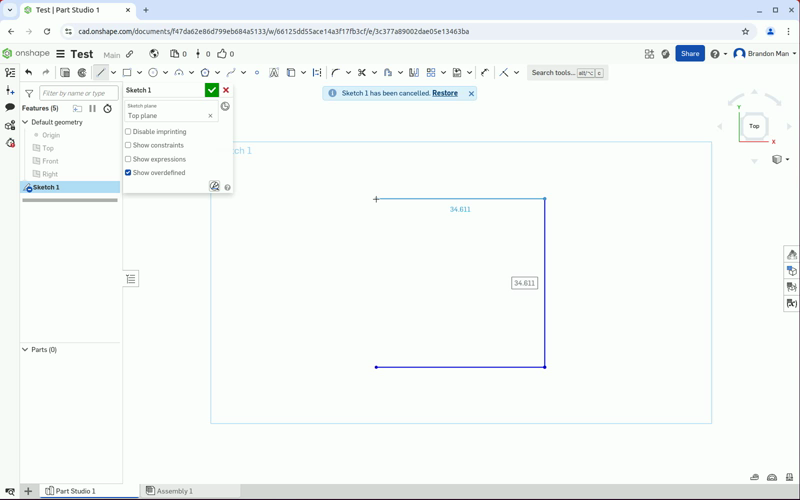
mouse_move(376, 367)
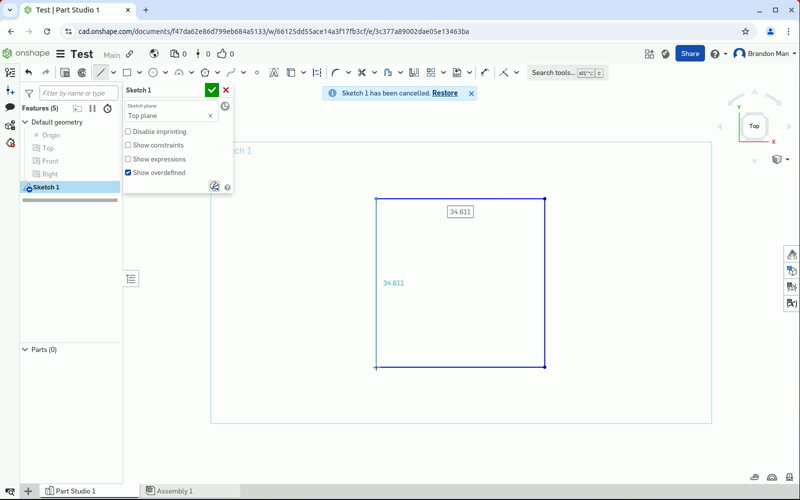
key_up(shift)
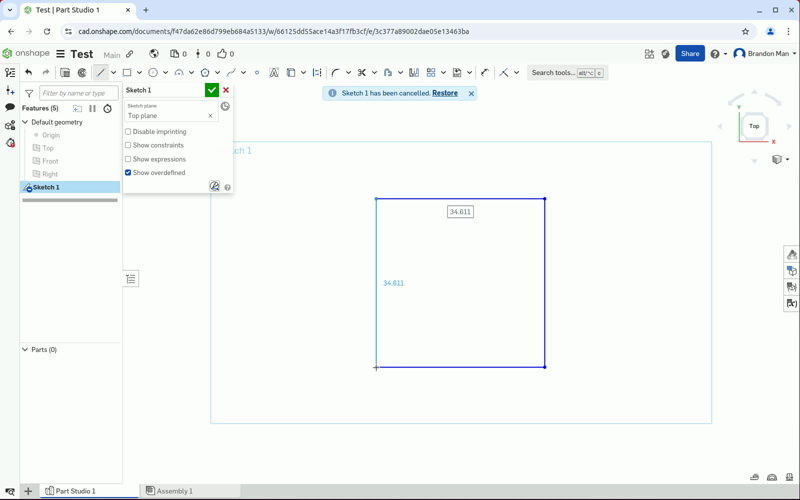
click(376, 367)
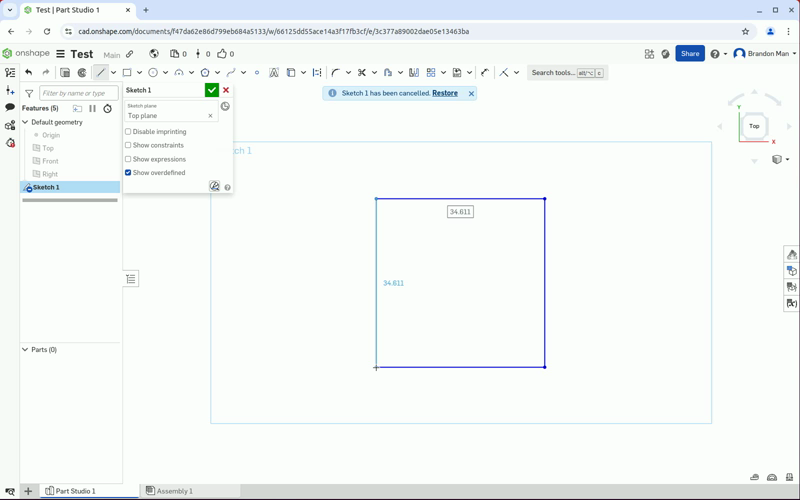
key(esc)
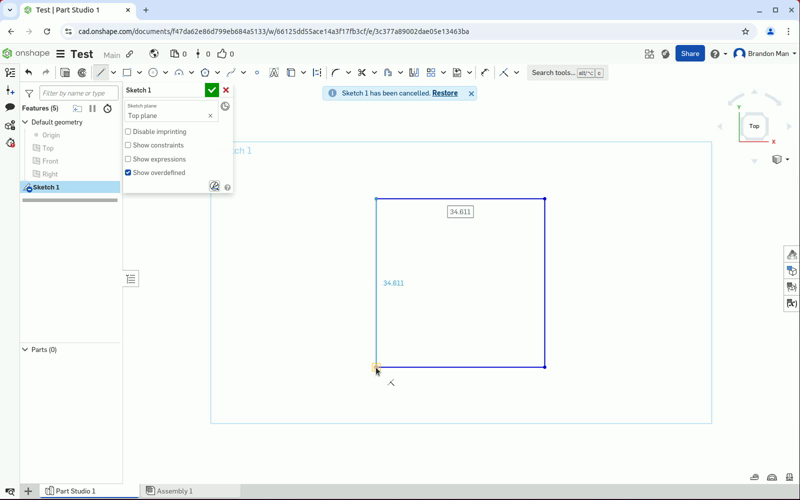
mouse_move(459, 316)
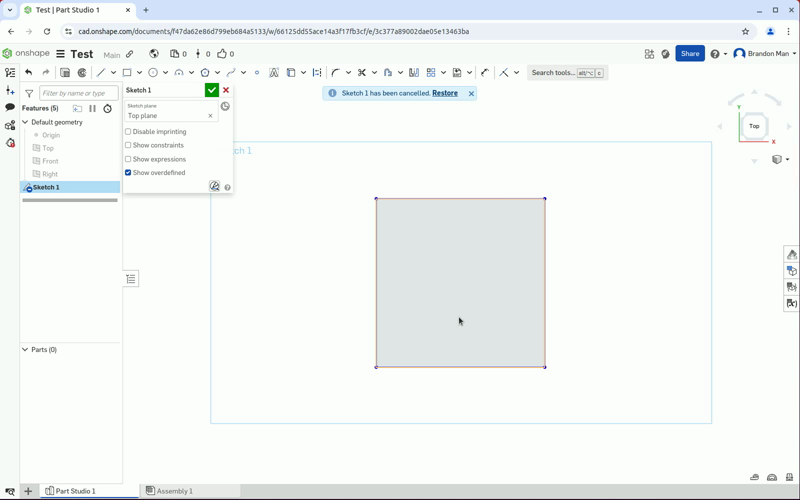
click(459, 316)
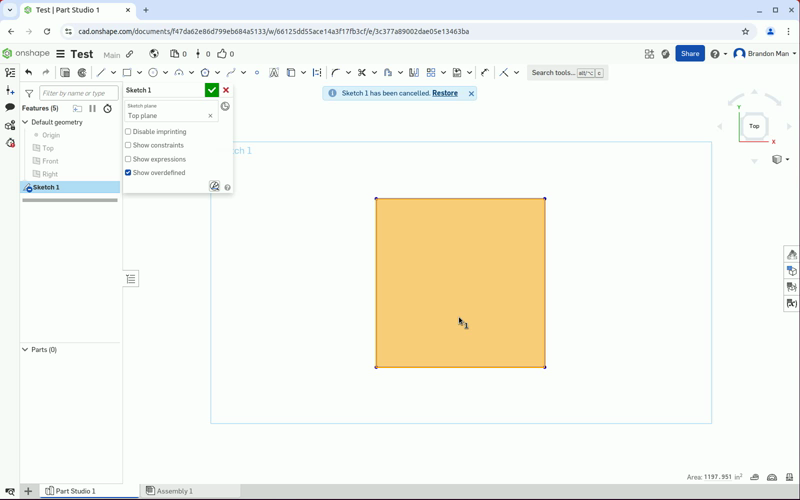
mouse_move(73, 352)
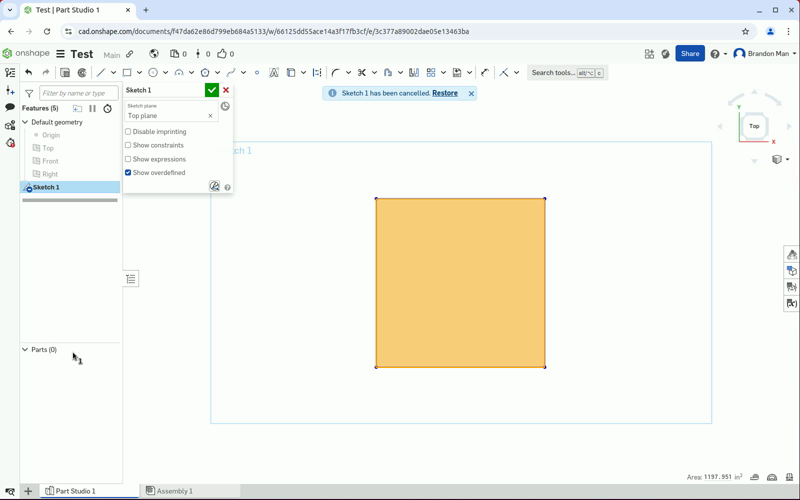
key(shift+y)
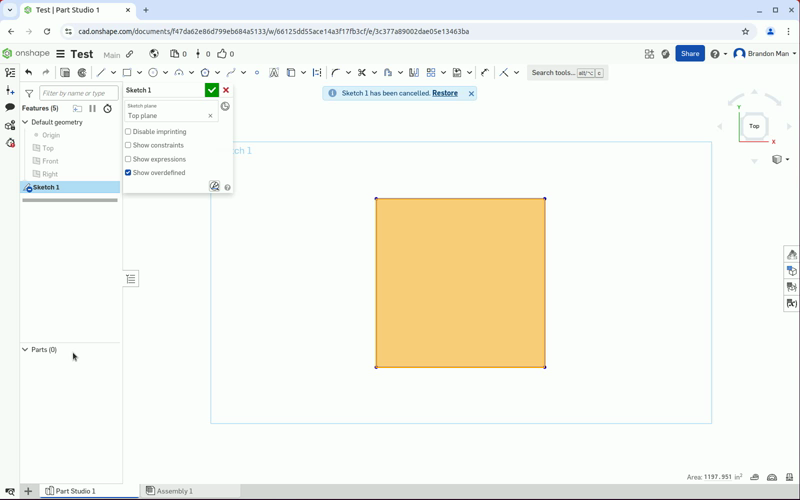
key(shift+e)
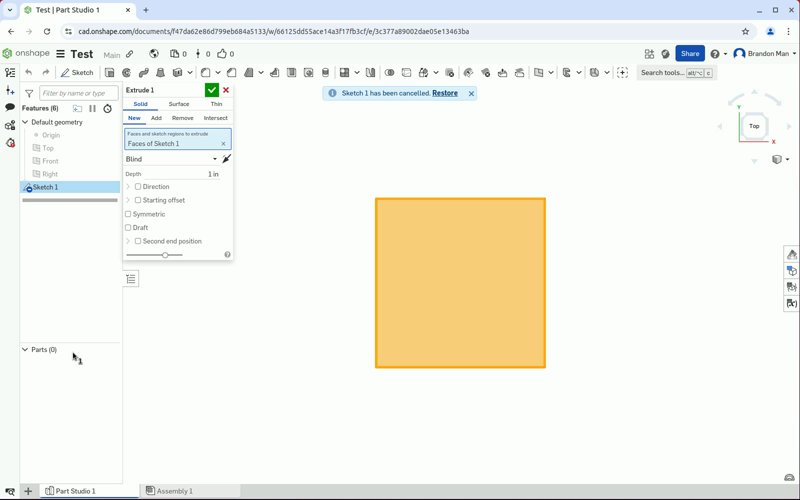
mouse_move(143, 106)
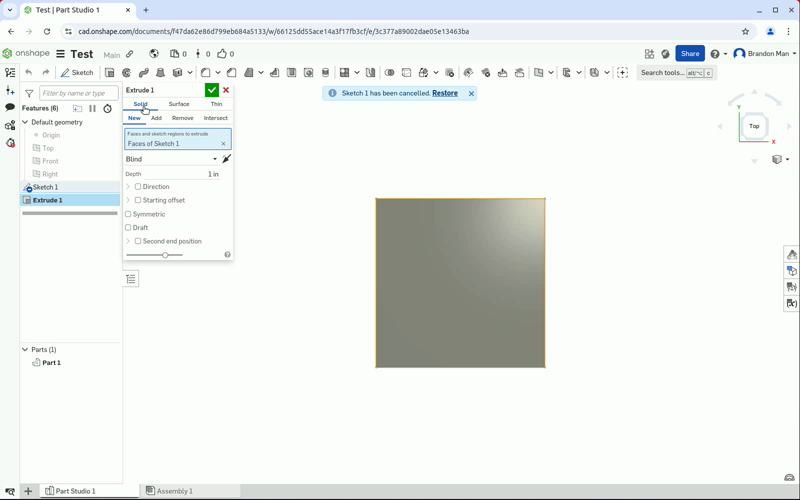
click(143, 106)
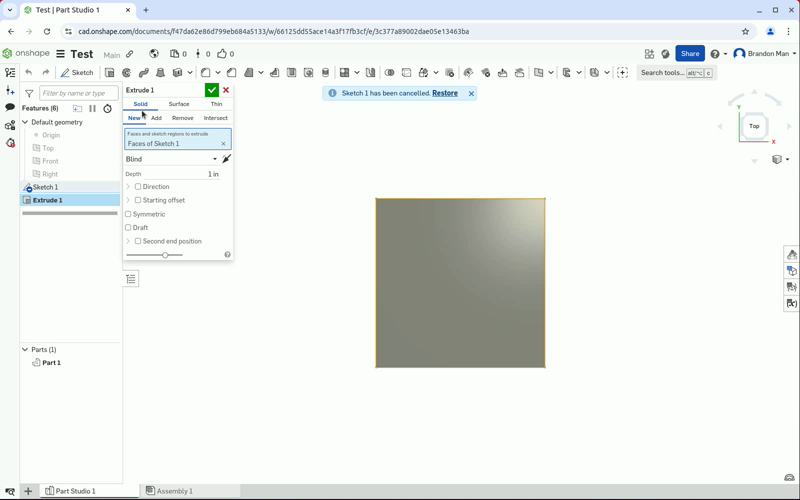
mouse_move(137, 120)
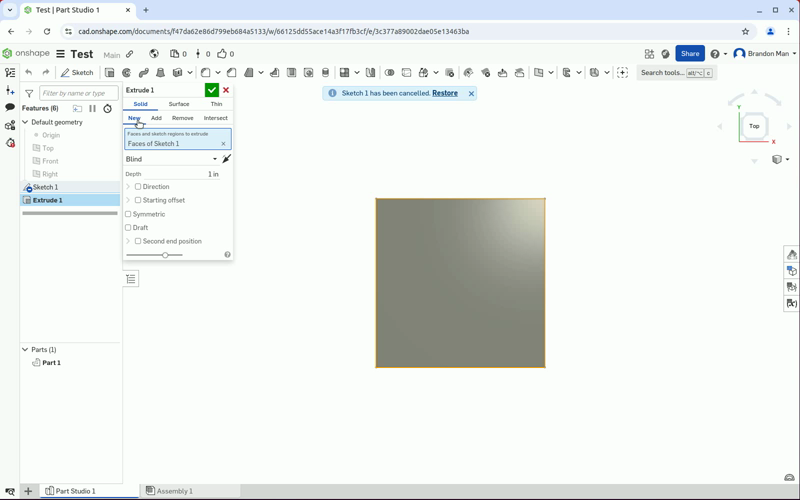
click(137, 120)
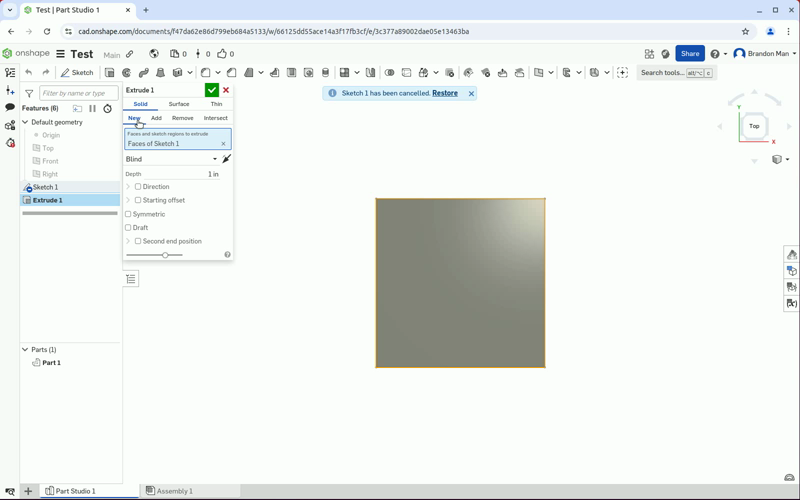
key(tab, 4)
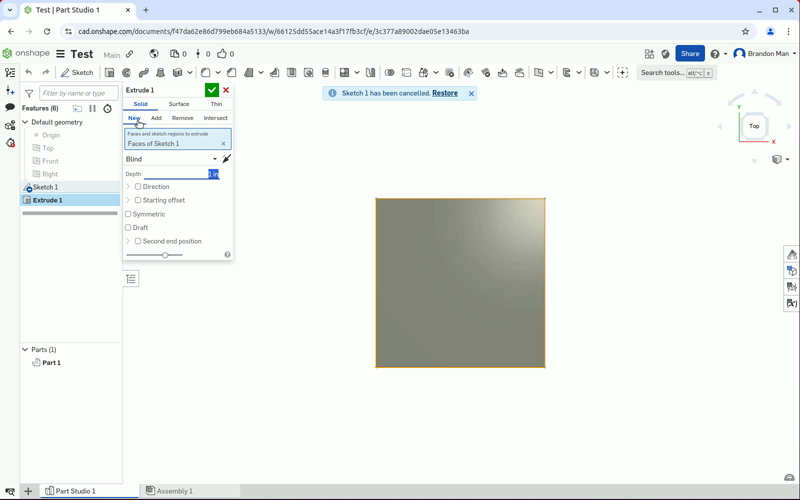
text(0.722)
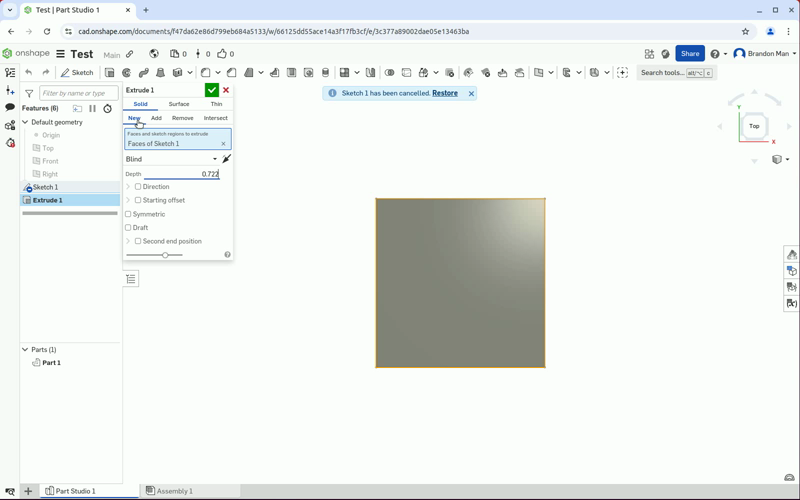
key(enter)
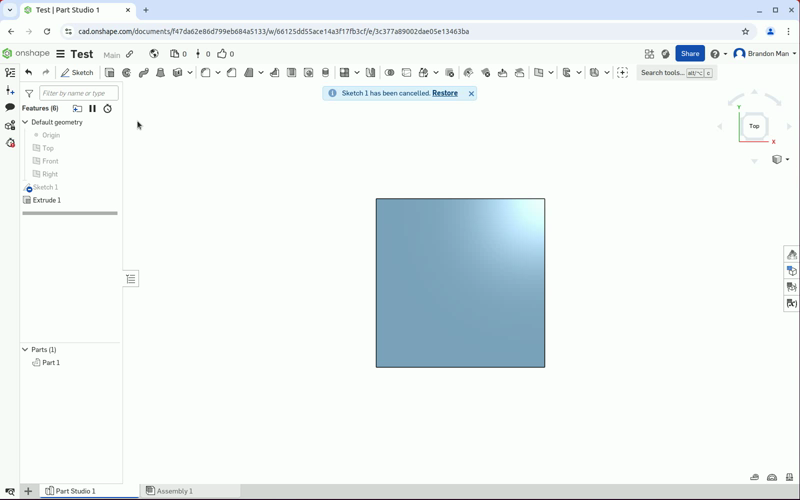
key(shift+h)
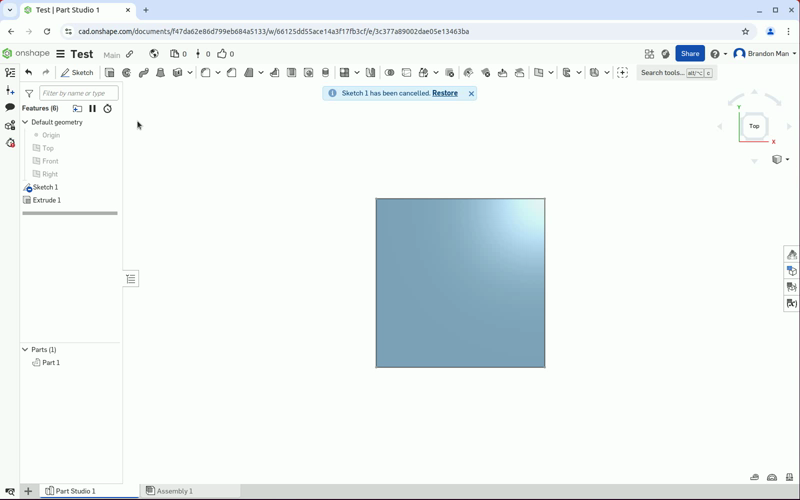
key(shift+h)
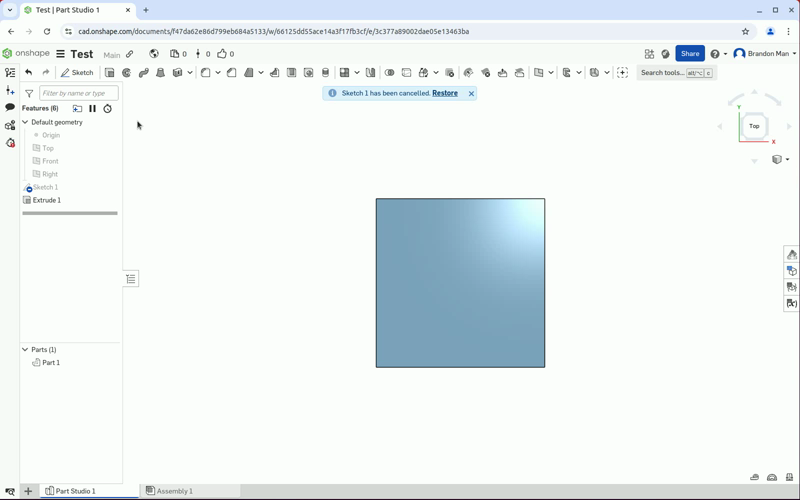
mouse_move(73, 189)
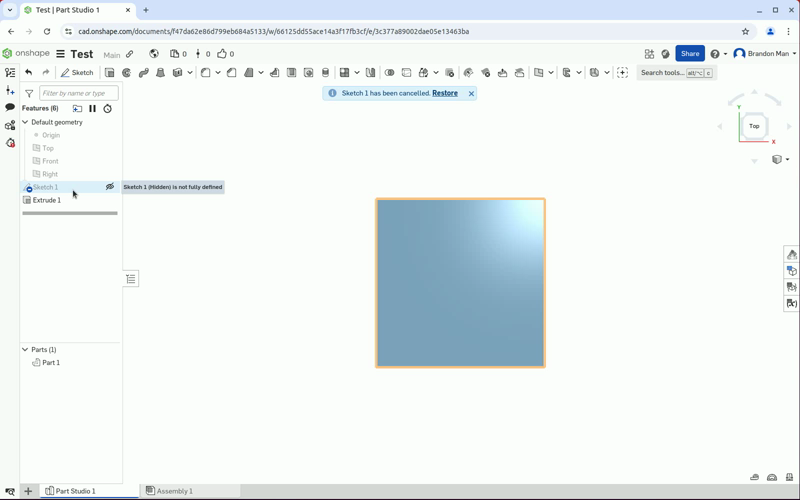
click(73, 189)
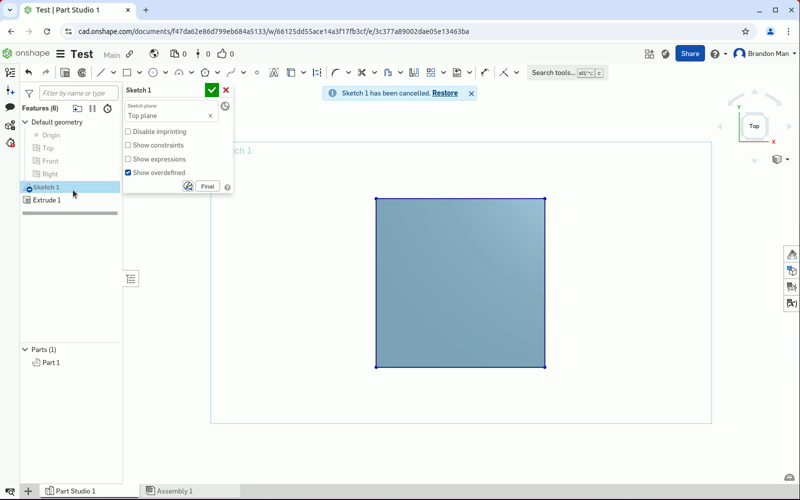
mouse_move(229, 92)
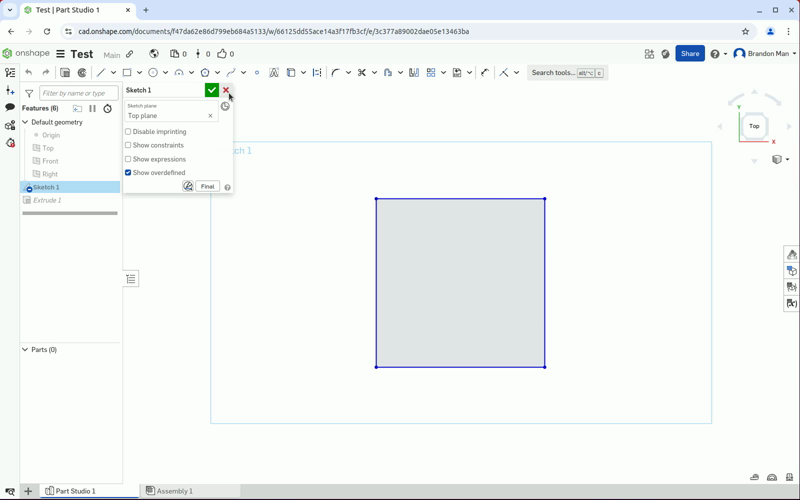
click(229, 92)
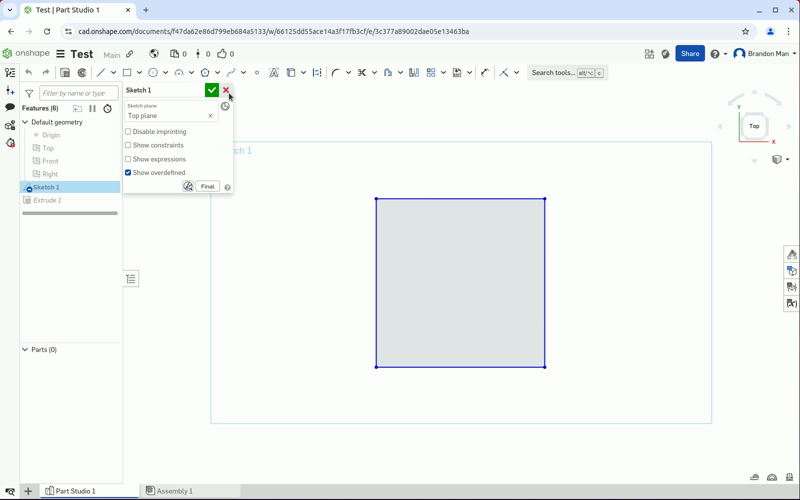
key(shift+s)
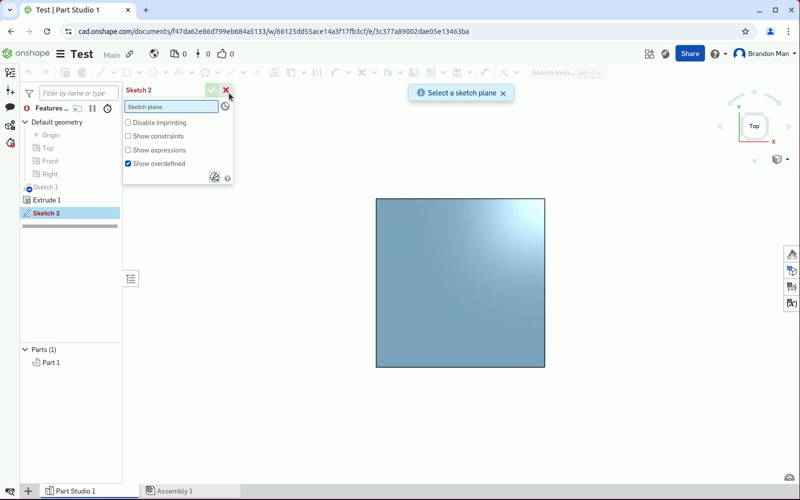
mouse_move(73, 150)
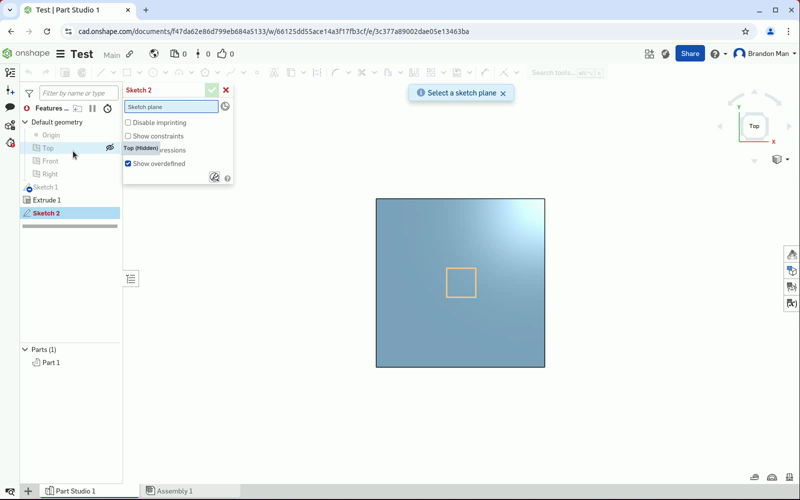
click(73, 150)
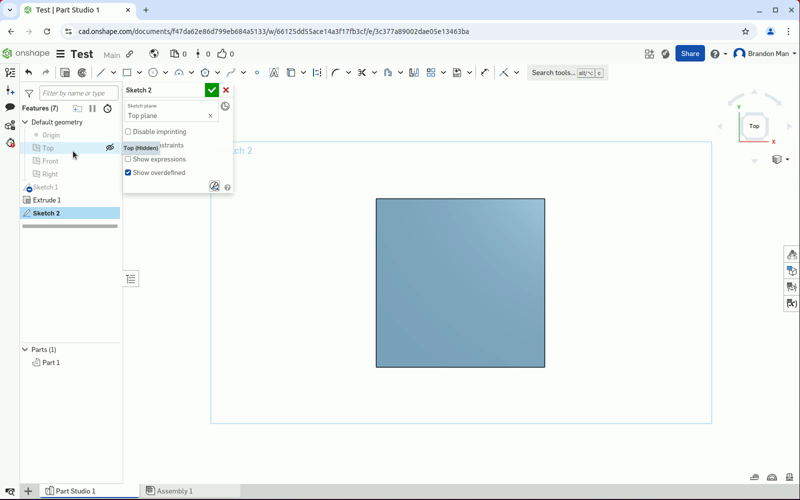
mouse_move(73, 352)
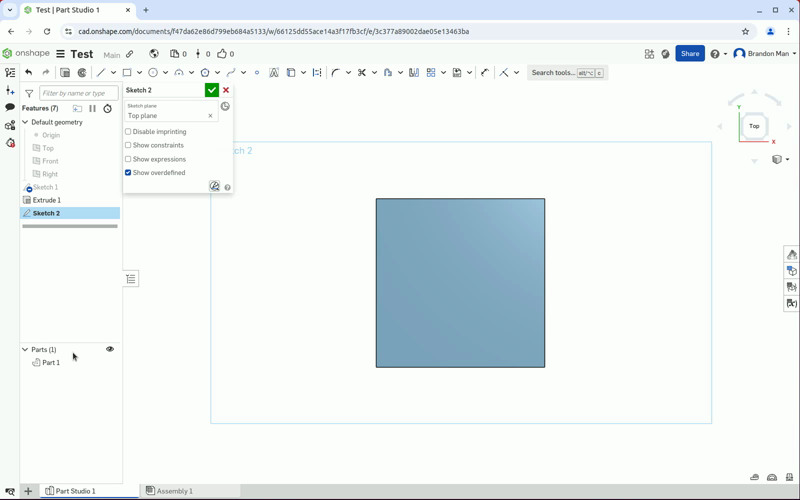
key(y)
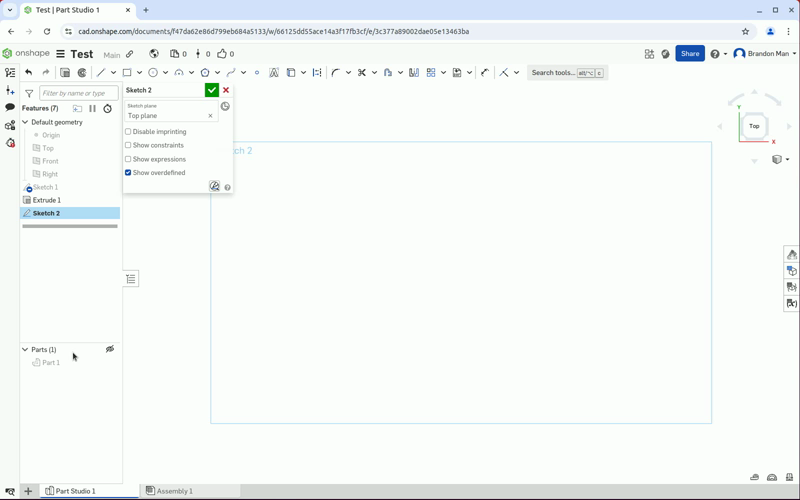
key(l)
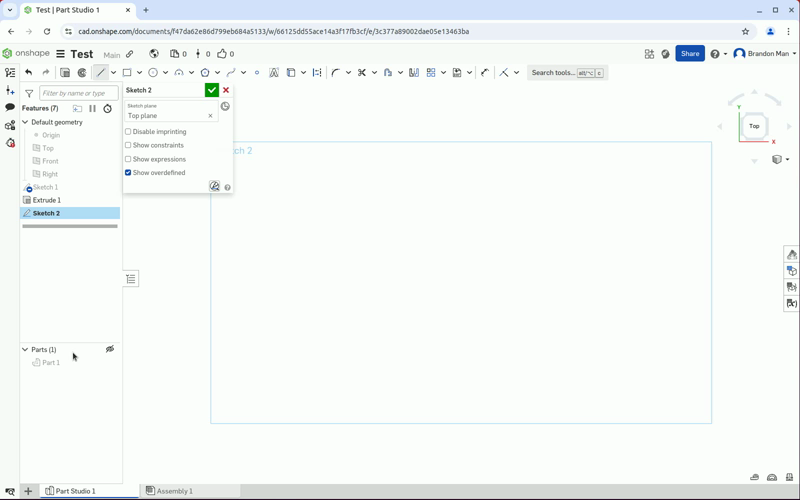
key_down(shift)
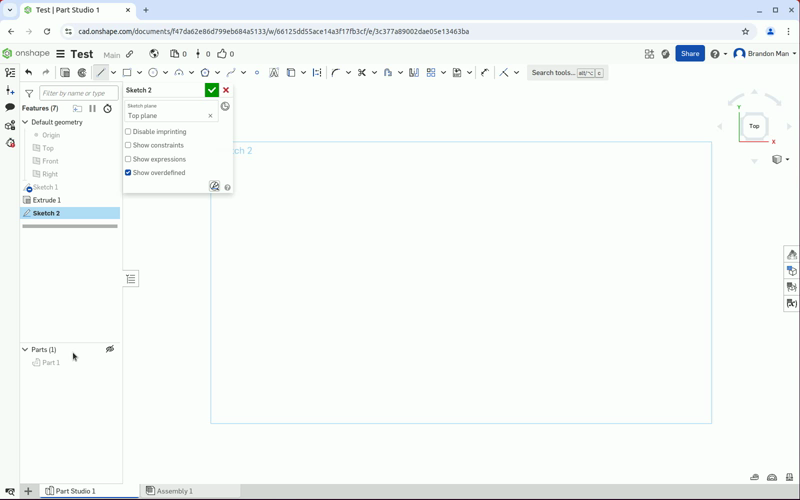
mouse_move(348, 395)
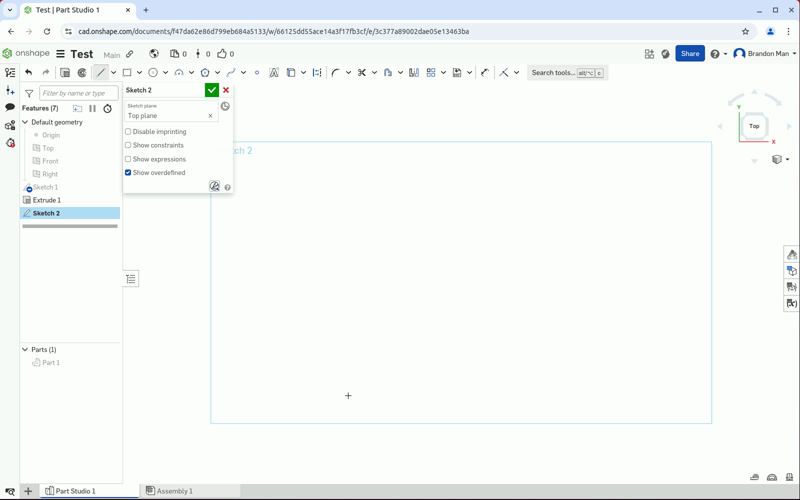
click(348, 395)
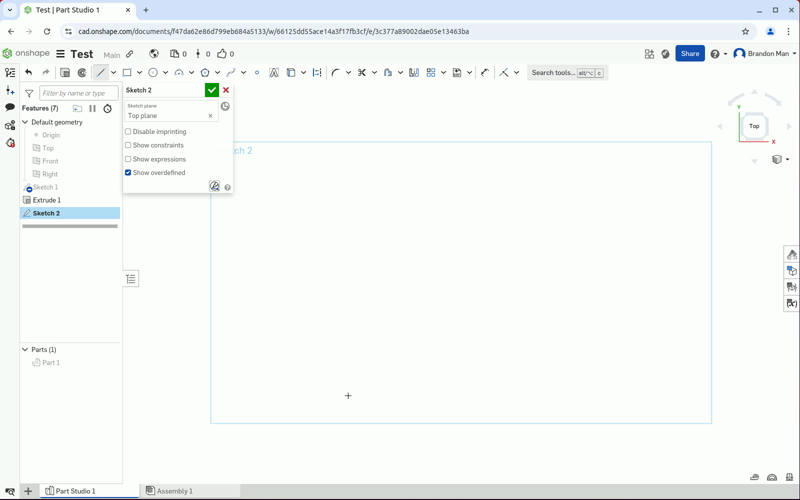
key_up(shift)
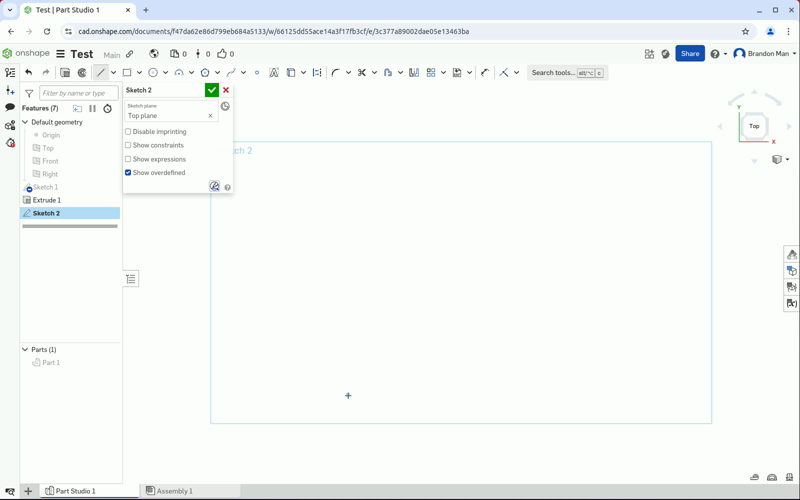
key_down(shift)
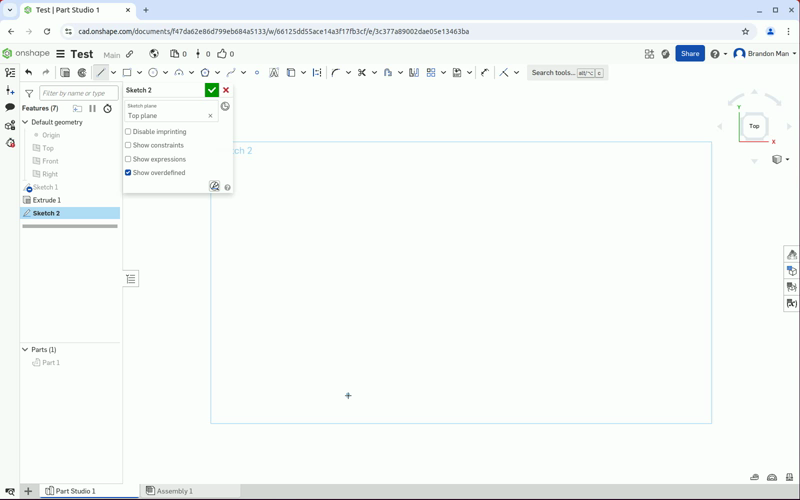
mouse_move(572, 395)
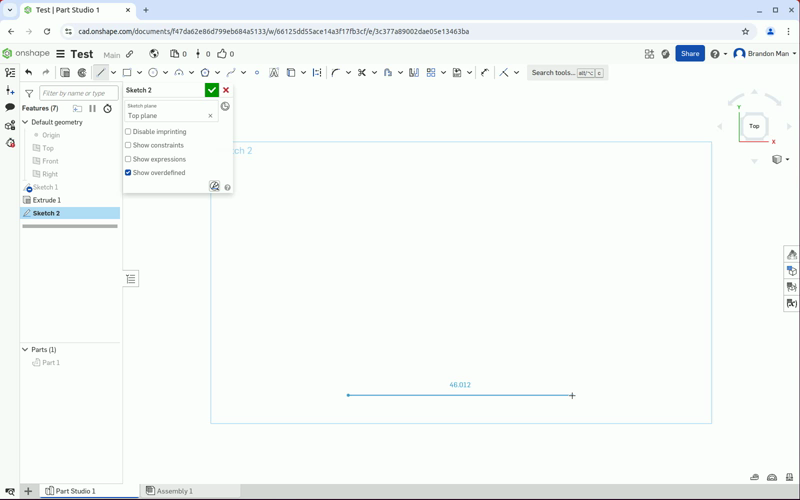
click(572, 395)
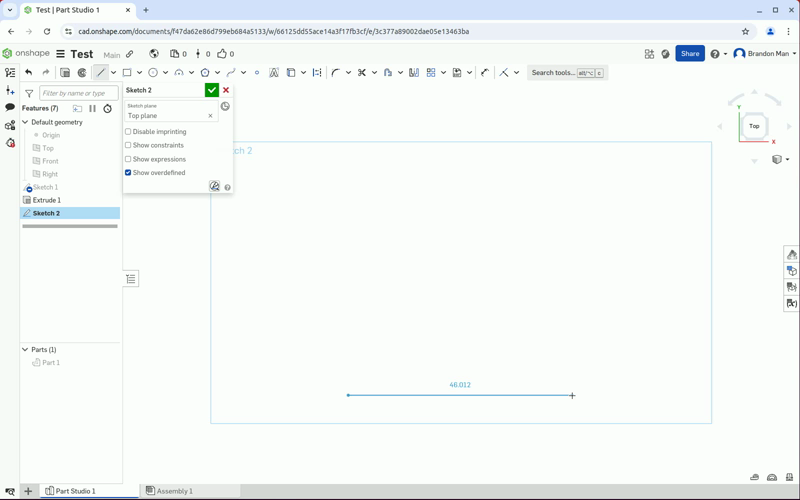
key_up(shift)
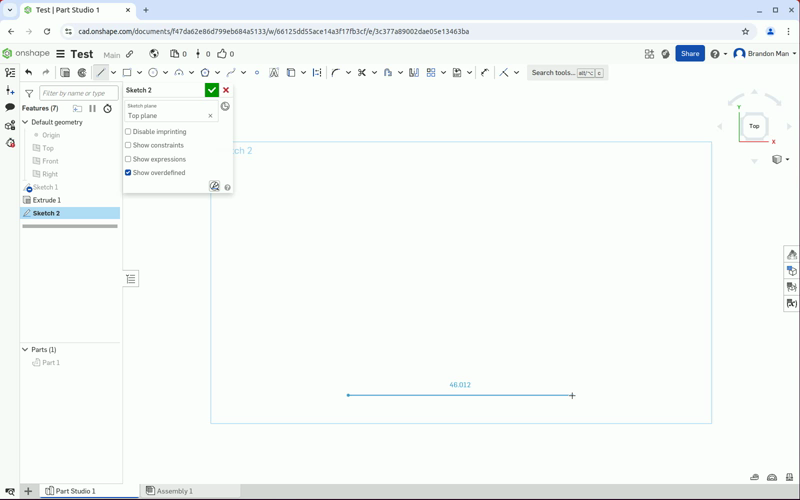
key_down(shift)
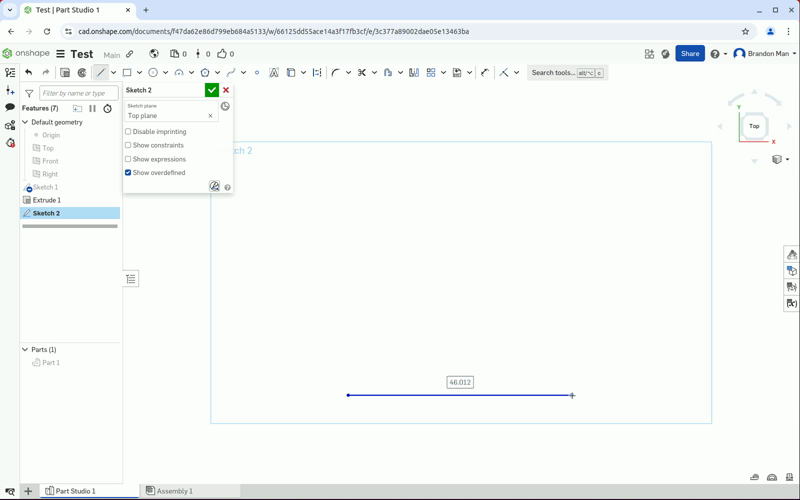
mouse_move(572, 171)
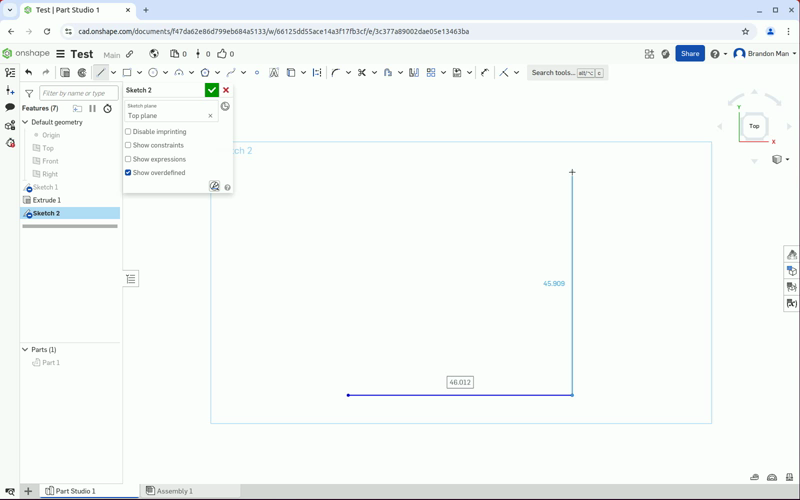
click(572, 171)
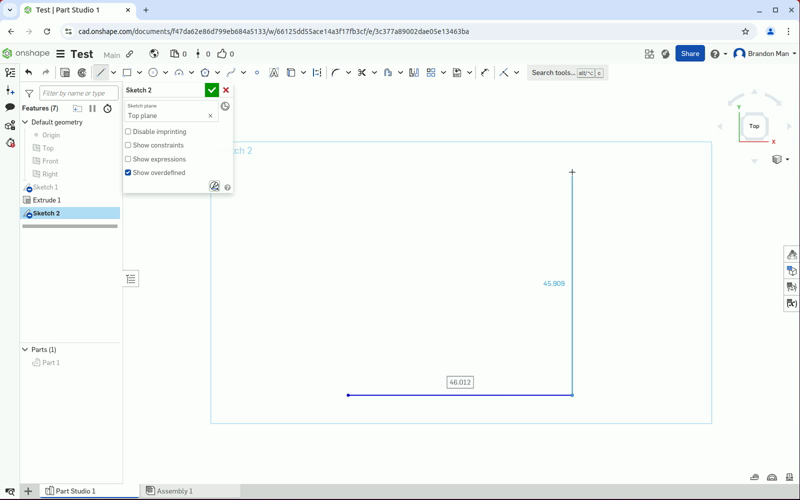
key_up(shift)
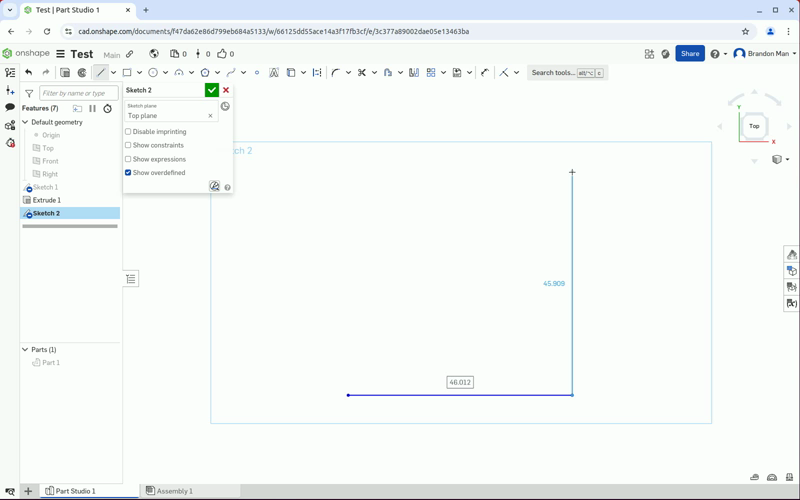
key_down(shift)
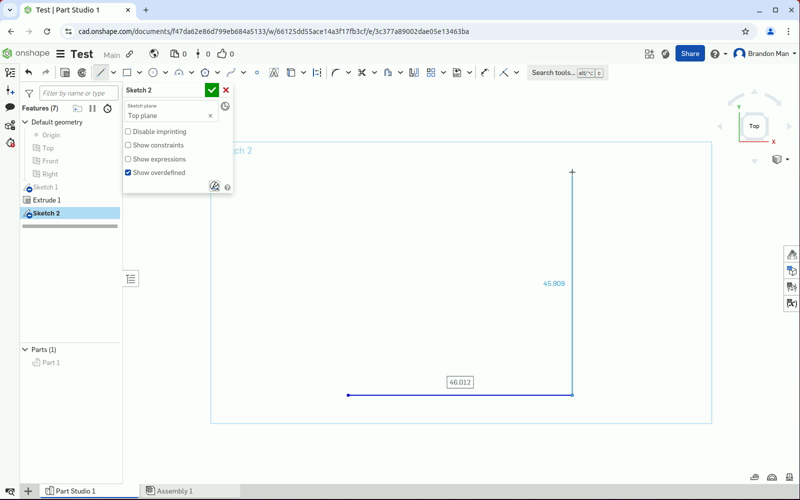
mouse_move(348, 171)
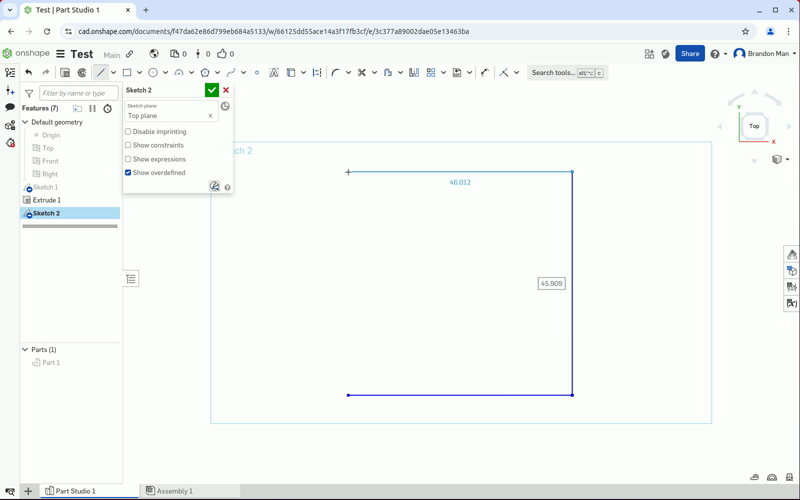
click(348, 171)
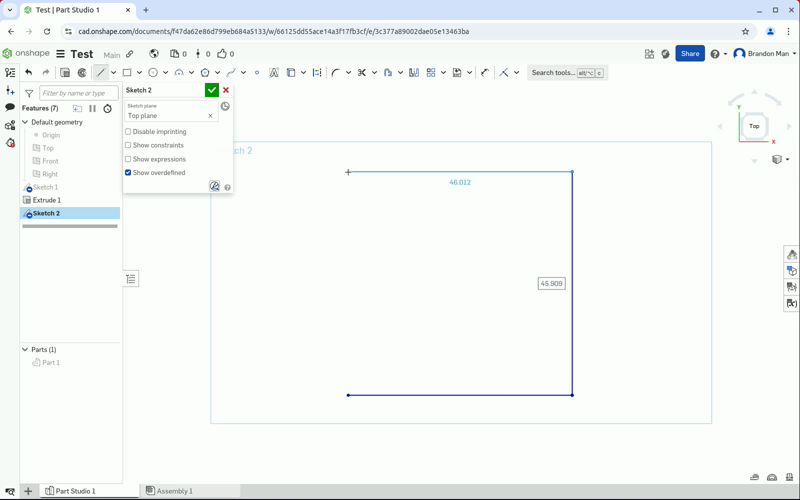
key_up(shift)
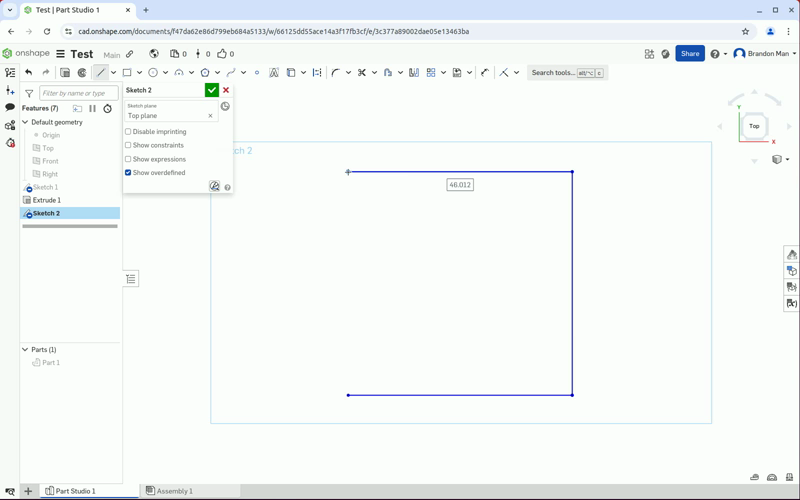
key_down(shift)
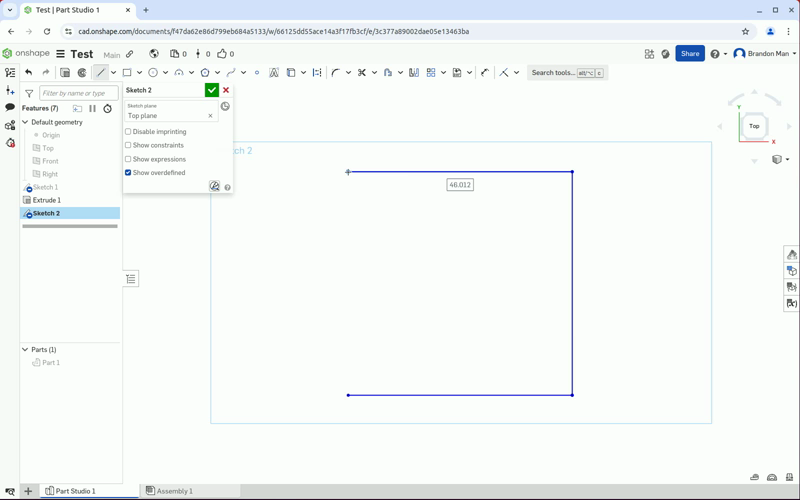
mouse_move(348, 395)
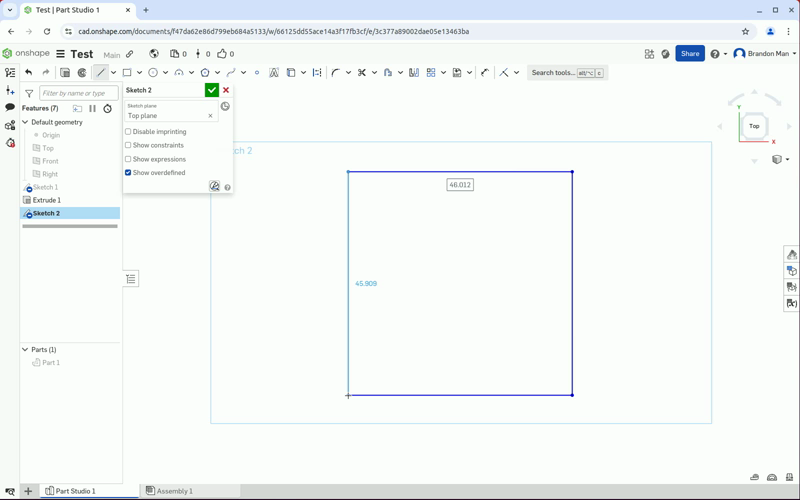
key_up(shift)
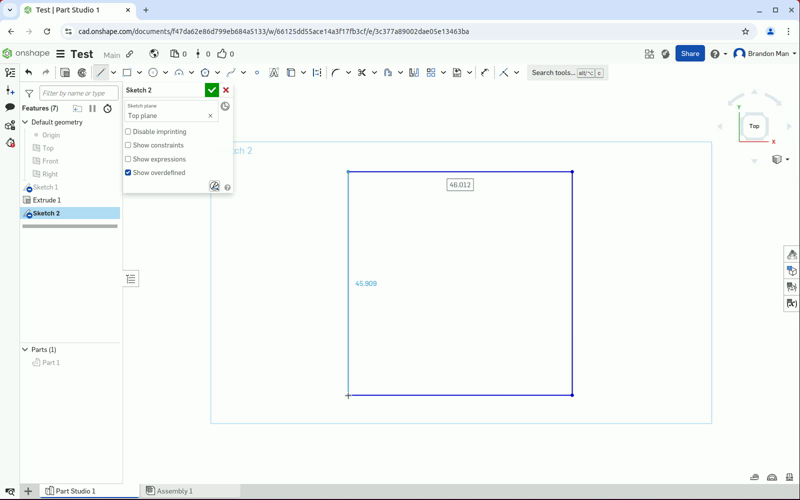
click(348, 395)
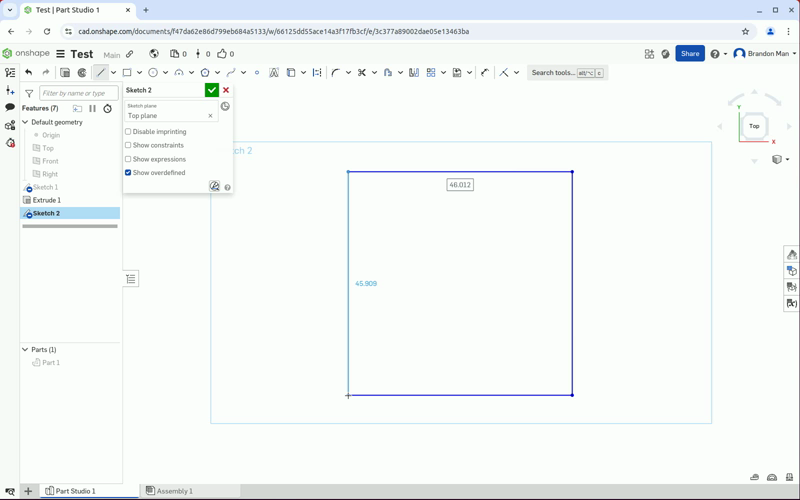
key(esc)
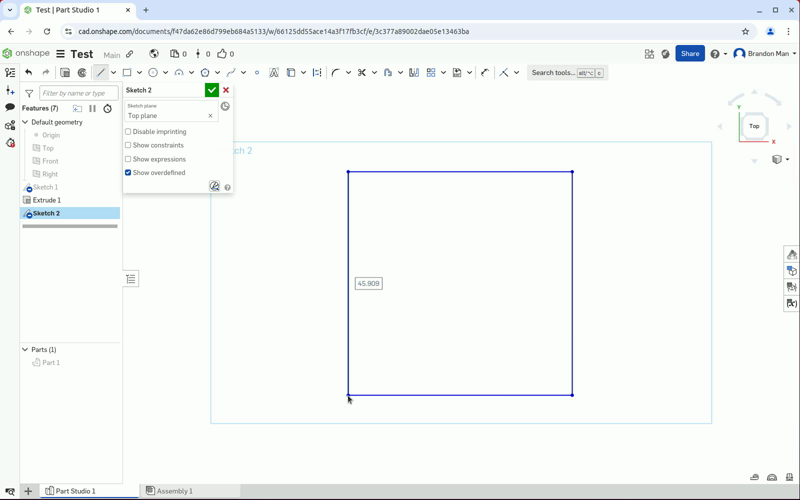
mouse_move(520, 345)
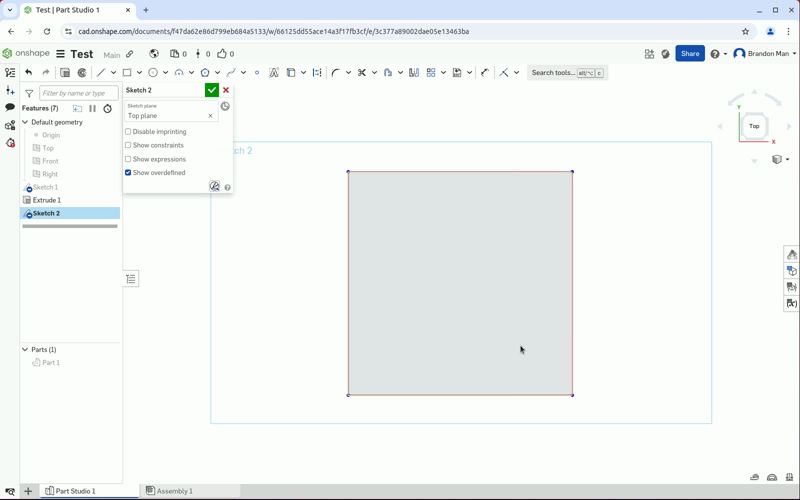
click(520, 345)
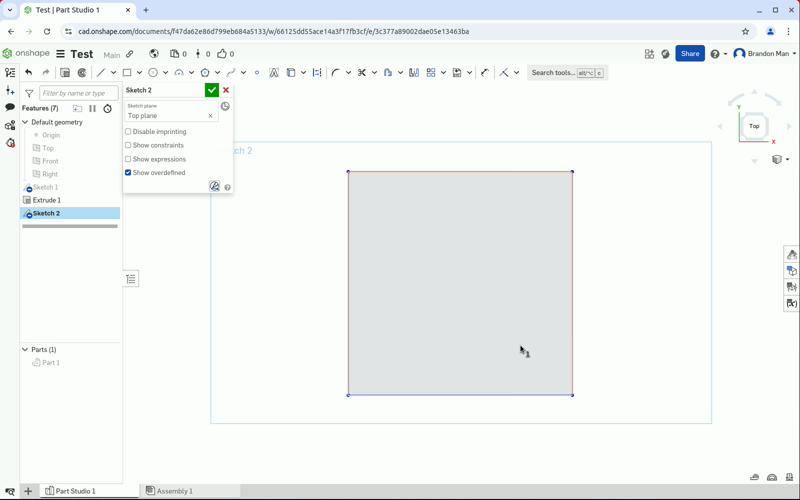
mouse_move(73, 352)
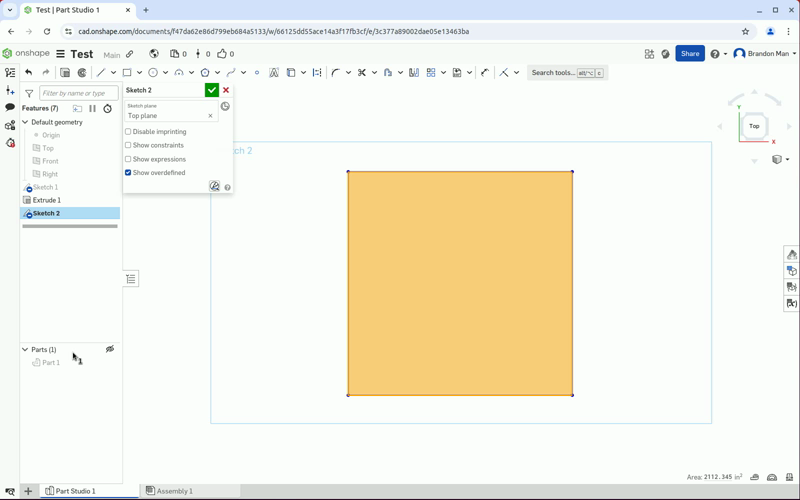
key(shift+y)
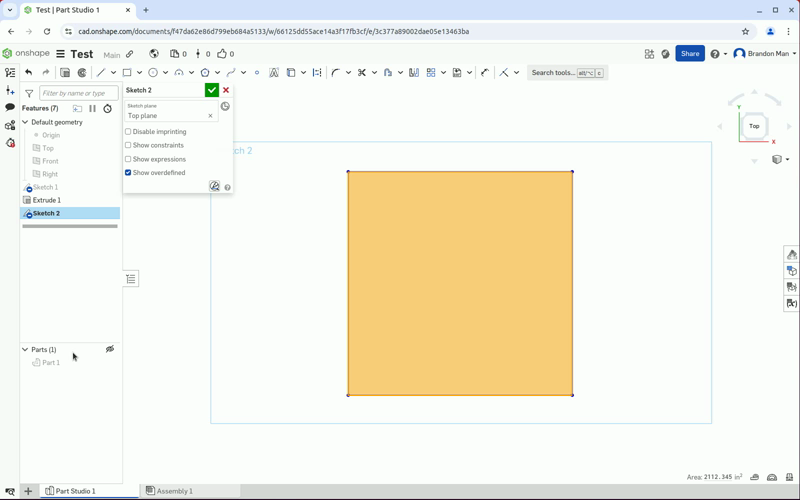
key(shift+e)
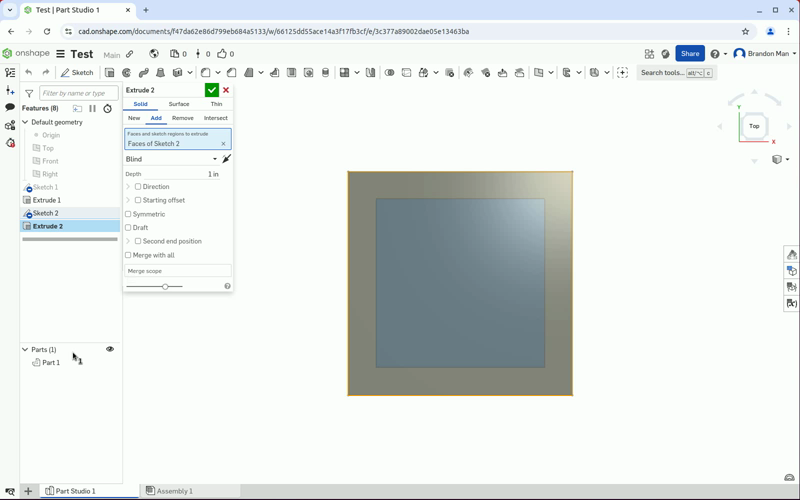
mouse_move(143, 106)
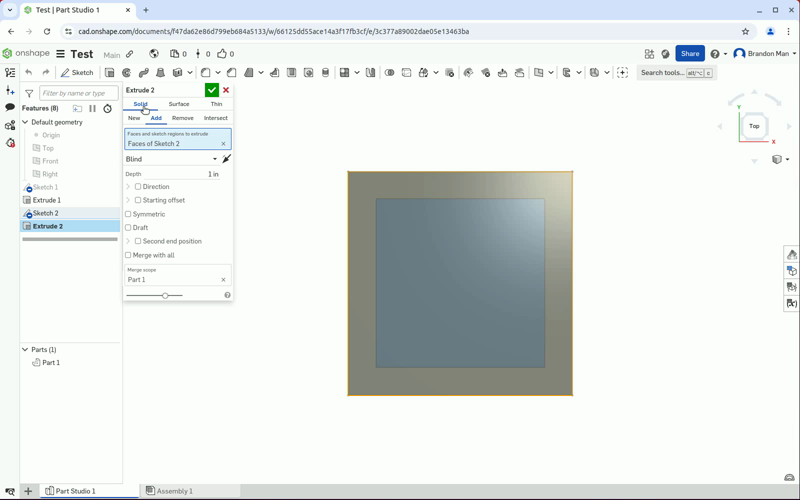
click(143, 106)
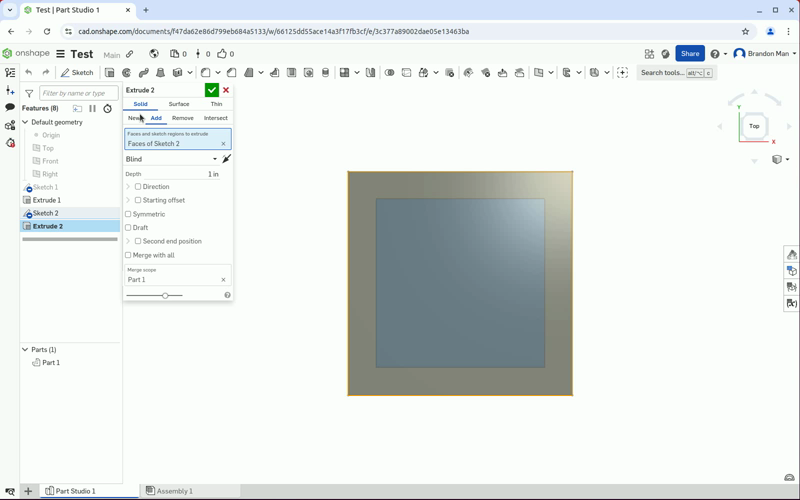
mouse_move(137, 120)
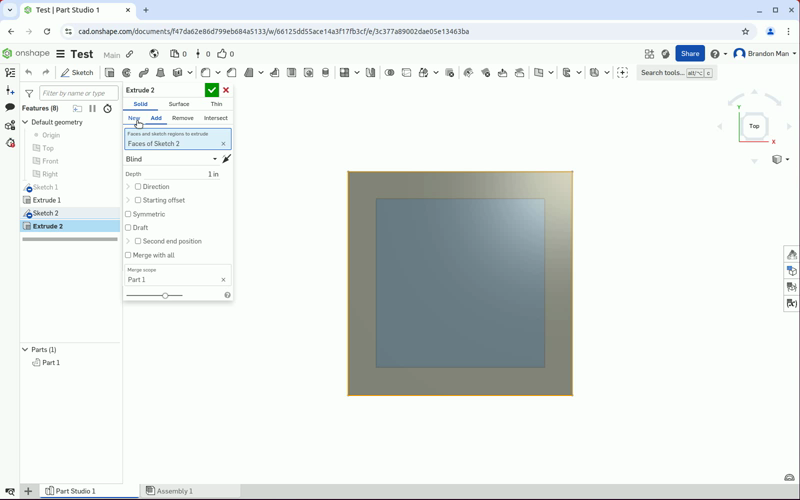
click(137, 120)
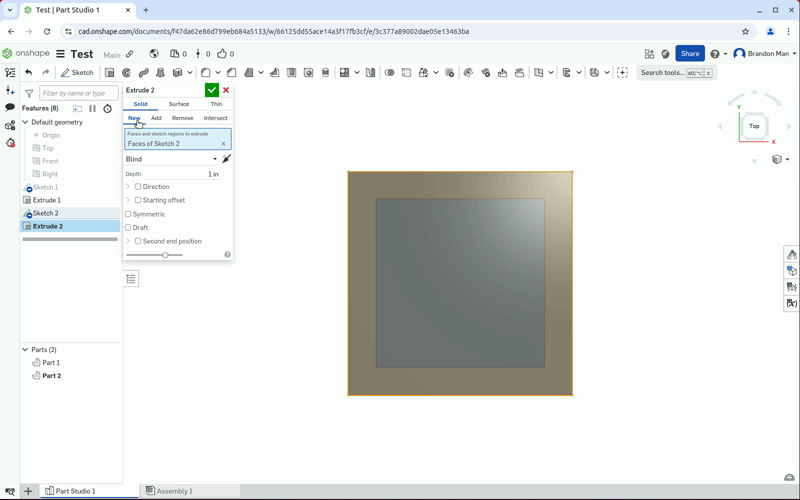
key(tab, 4)
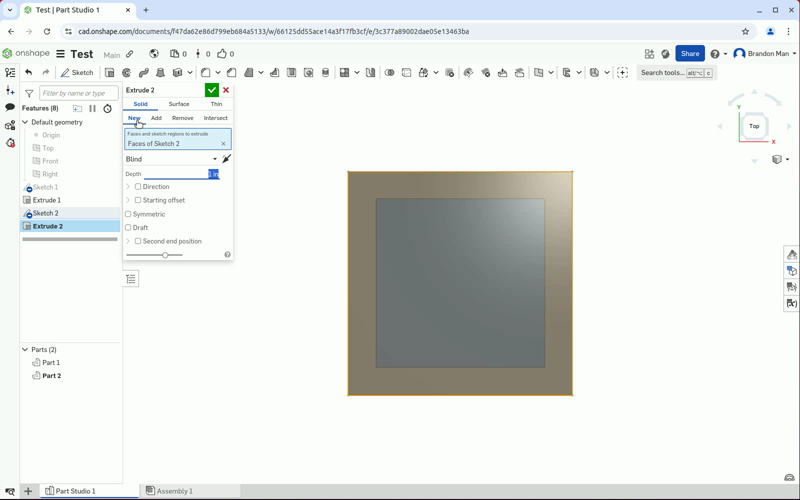
text(0.481)
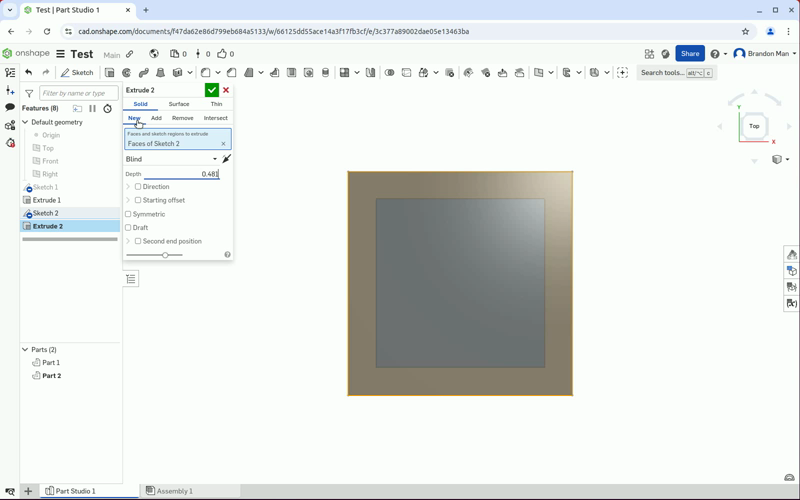
key(enter)
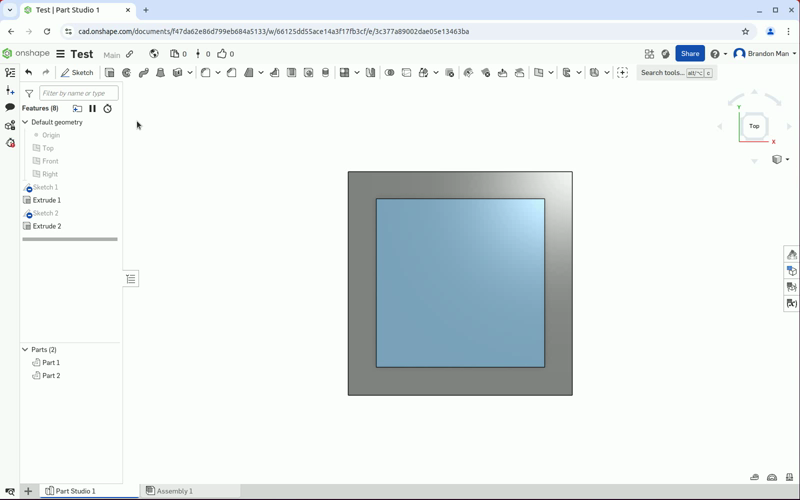
key(shift+h)
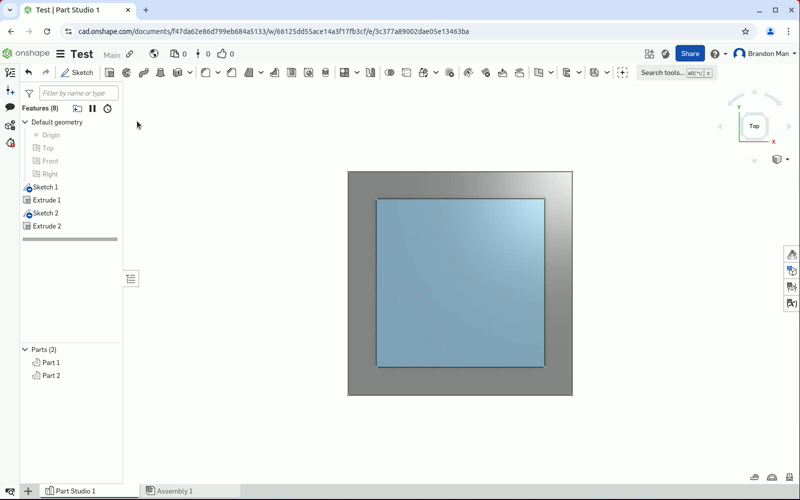
key(shift+h)
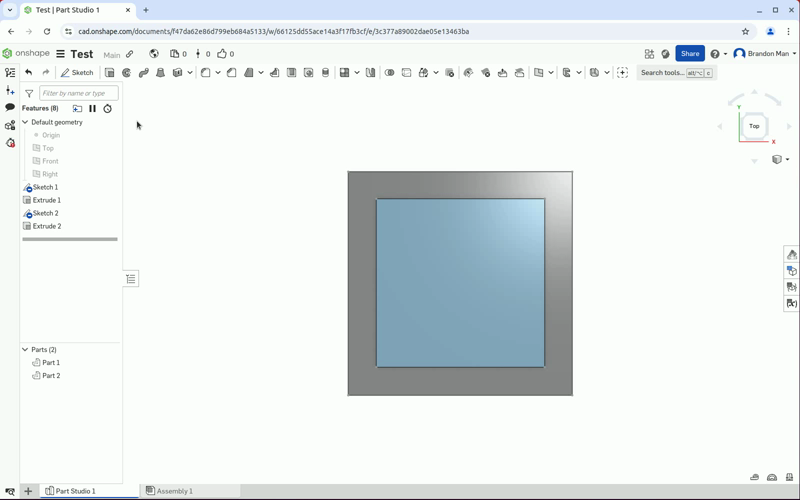
key(shift+7)
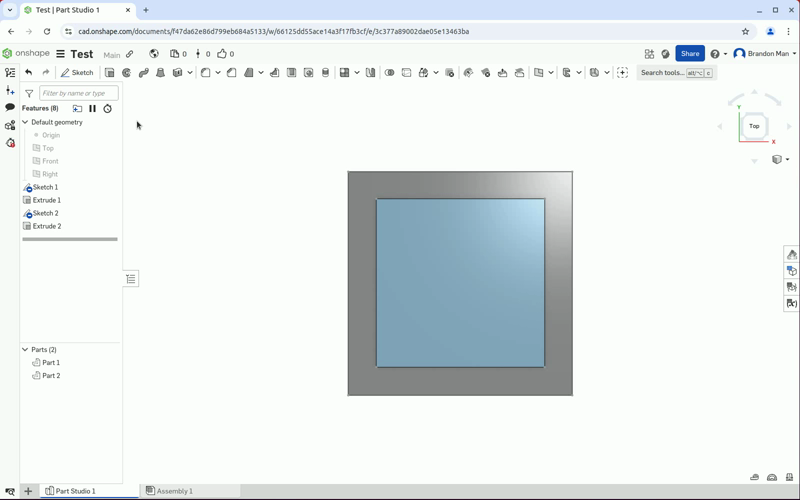
key(up, 3)
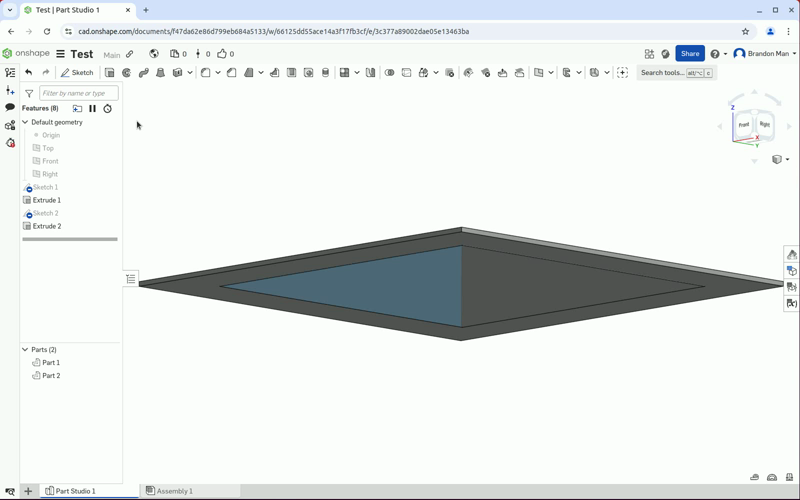
key(left, 3)
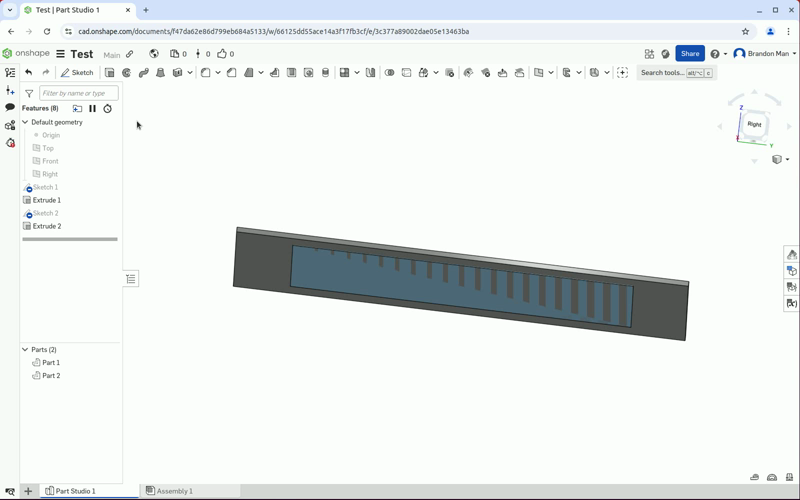
key(right, 3)
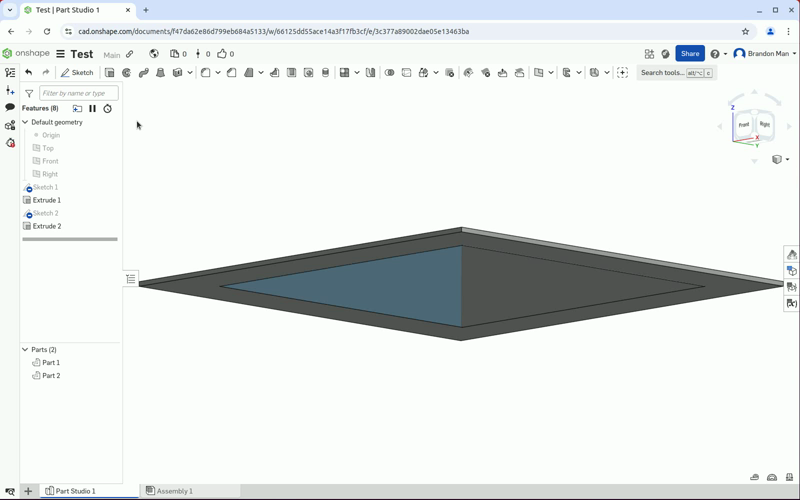
key(down, 3)
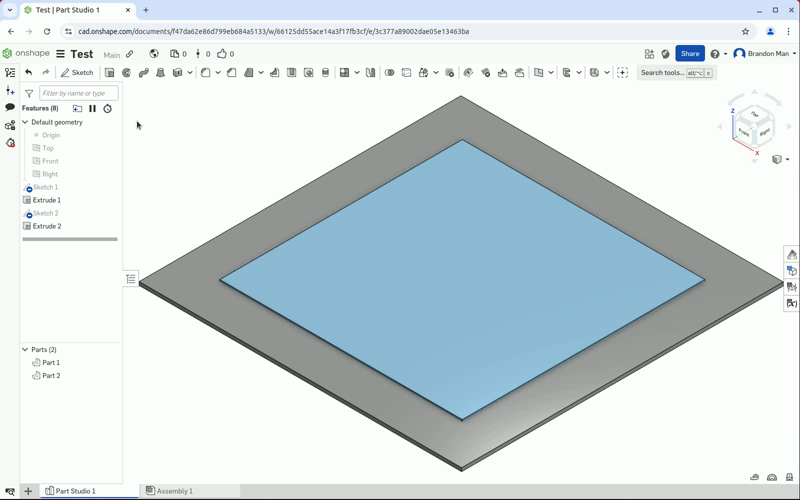
mouse_move(73, 189)
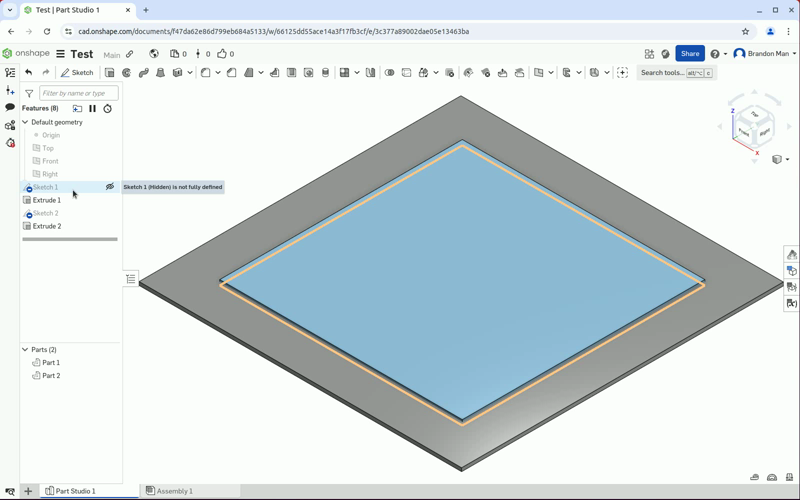
click(73, 189)